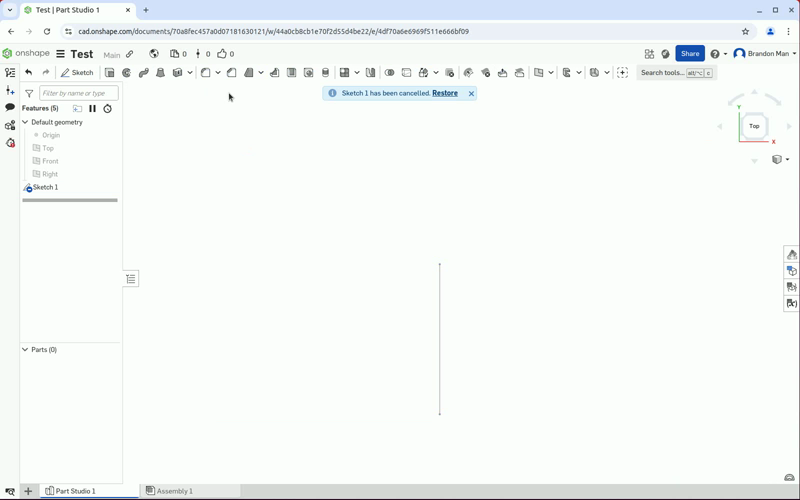
key(shift+h)
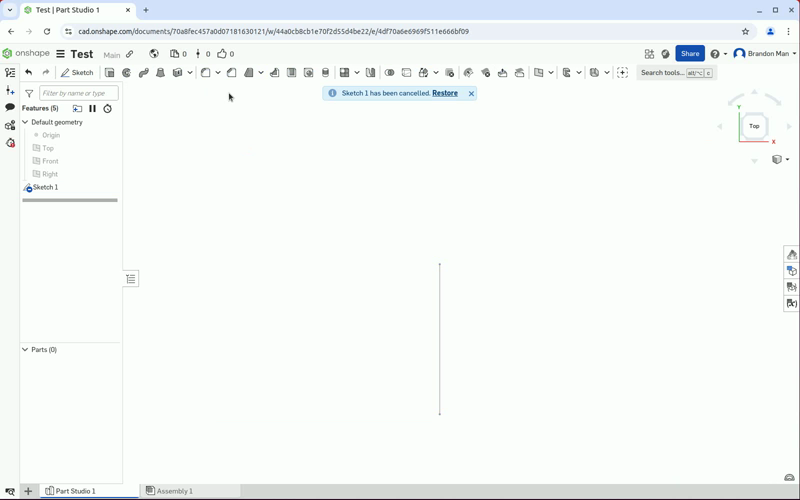
key(shift+s)
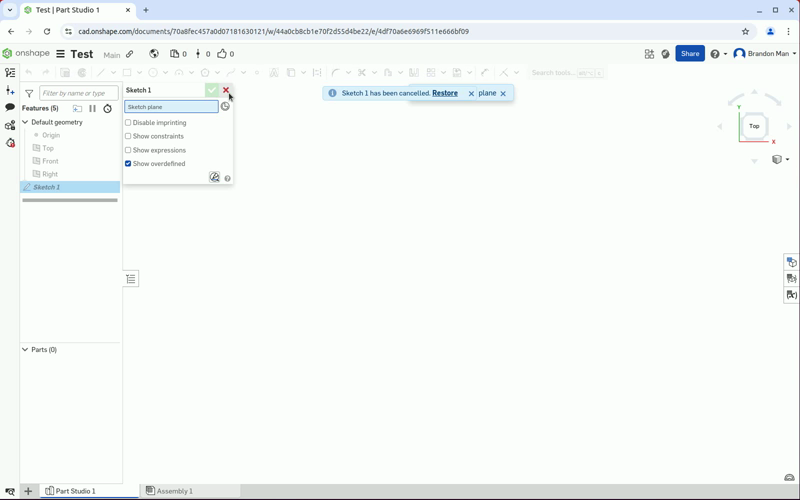
mouse_move(73, 150)
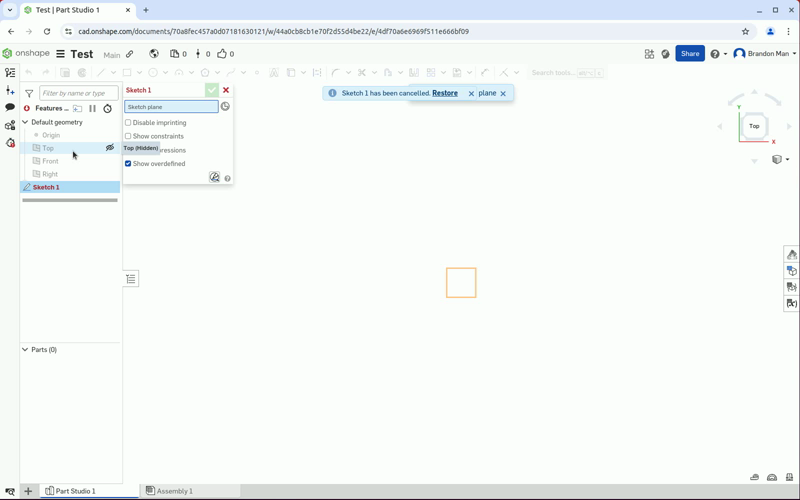
click(73, 150)
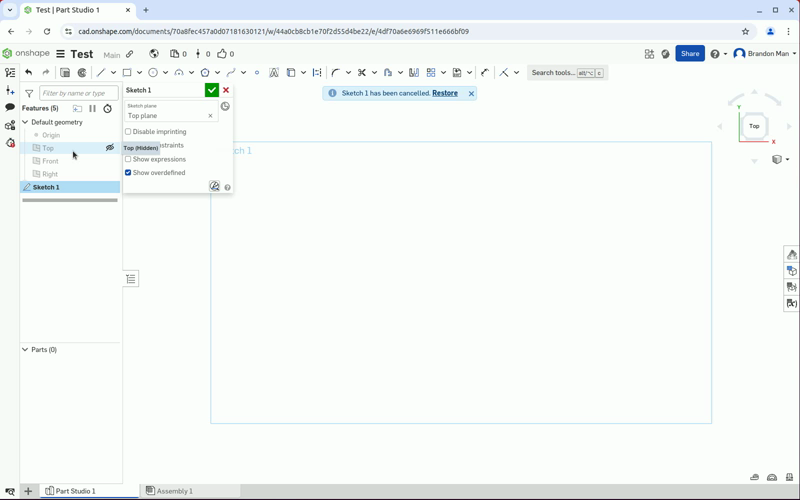
mouse_move(73, 352)
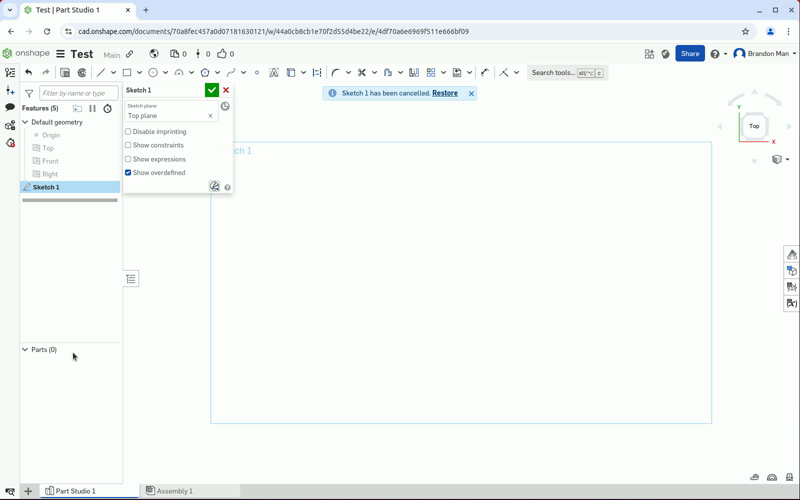
key(y)
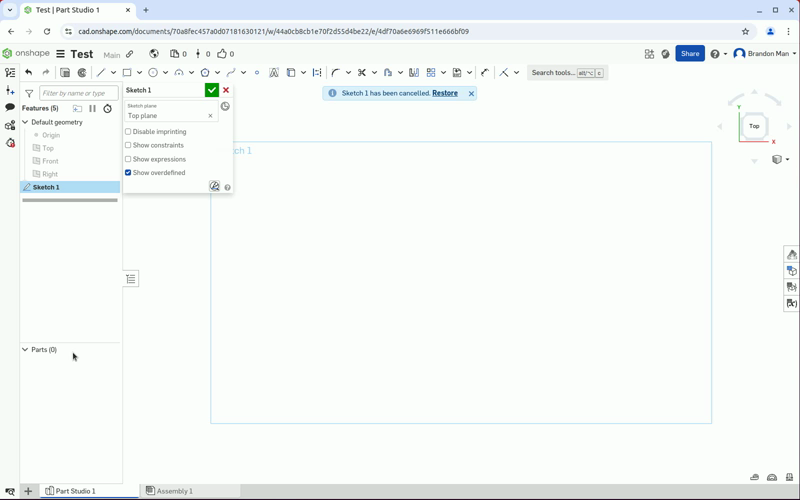
key(c)
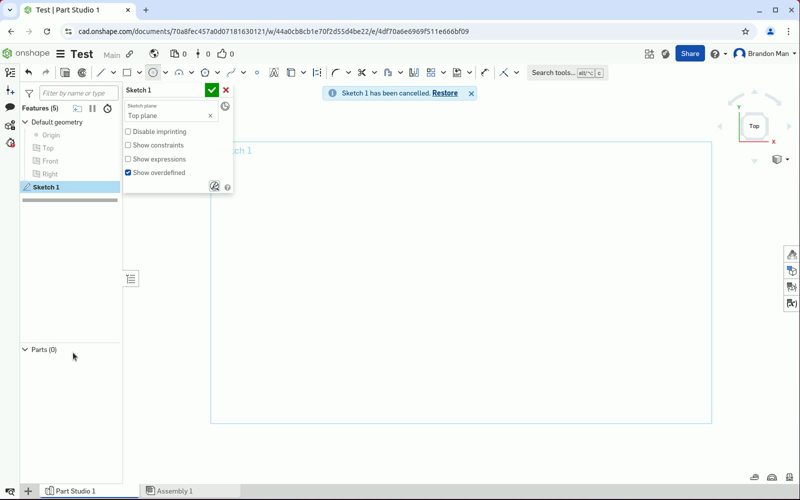
key_down(shift)
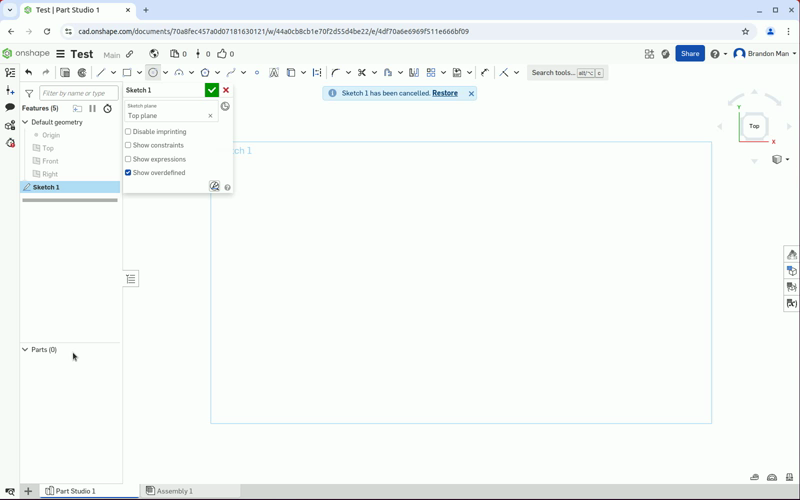
mouse_move(461, 282)
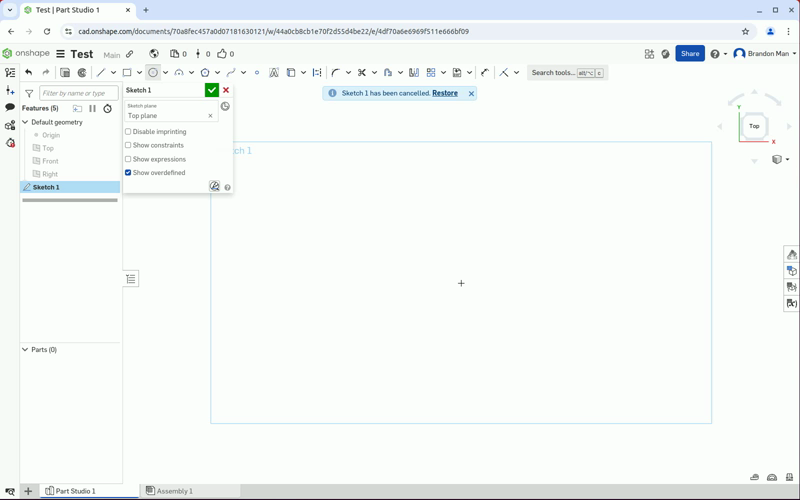
click(461, 282)
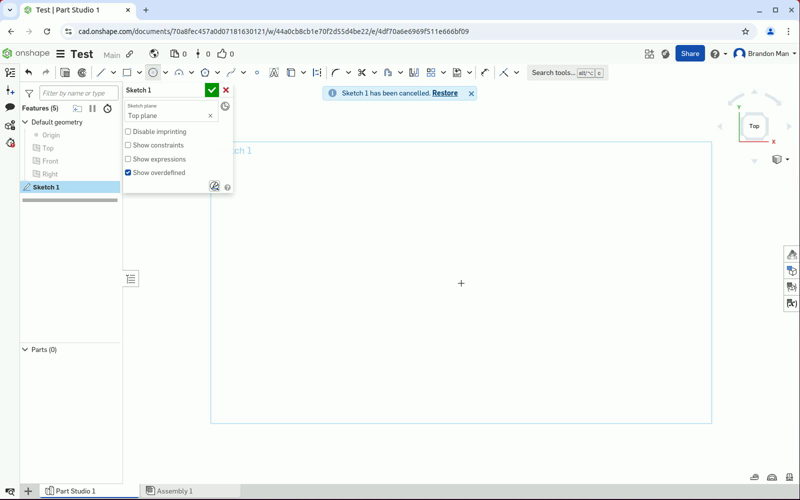
key_up(shift)
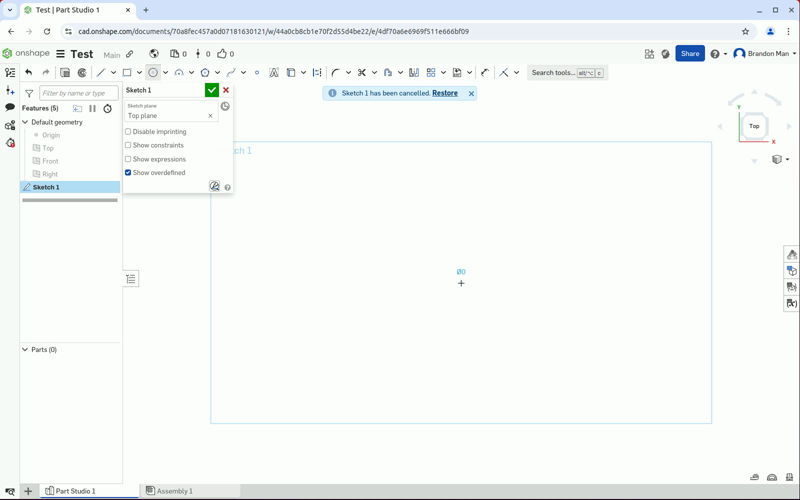
mouse_move(574, 282)
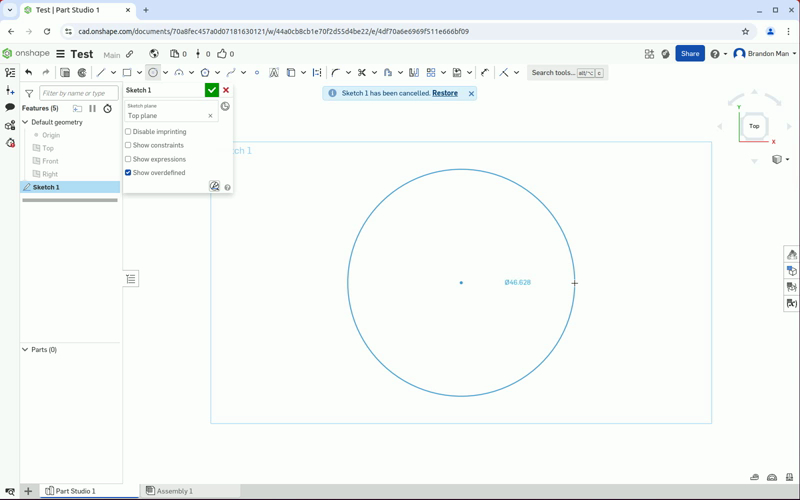
click(574, 282)
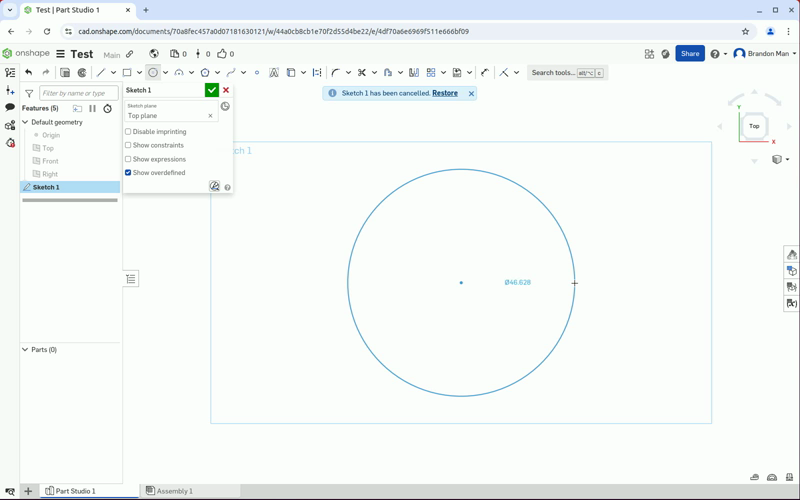
key(esc)
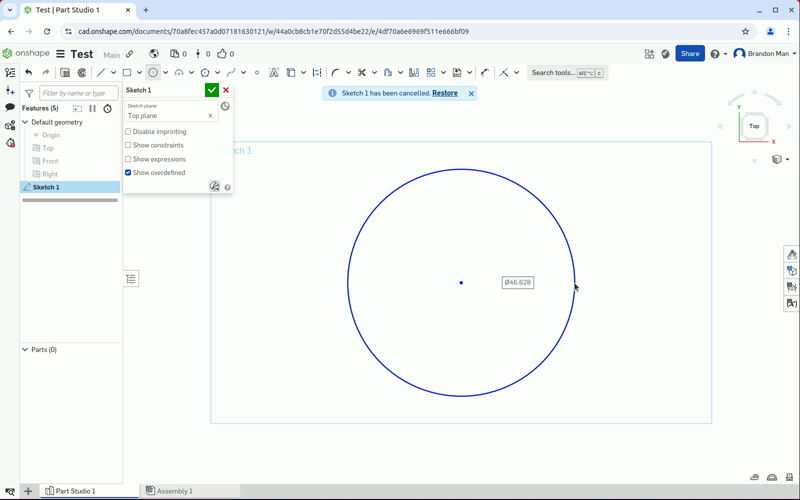
key(c)
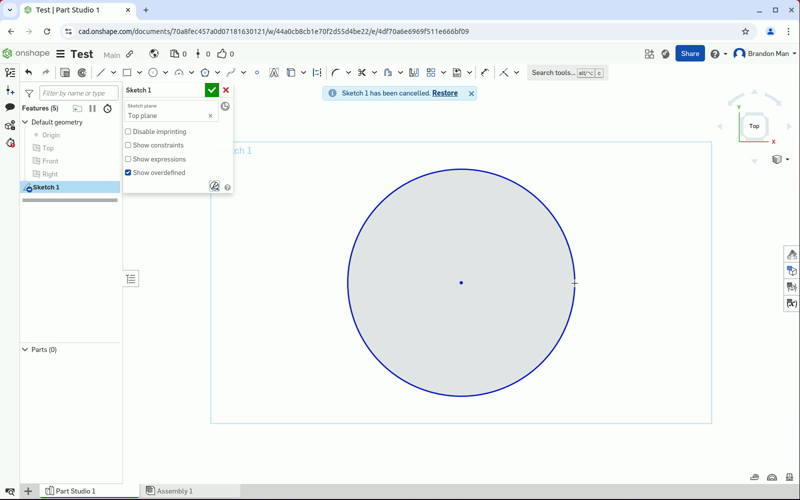
key_down(shift)
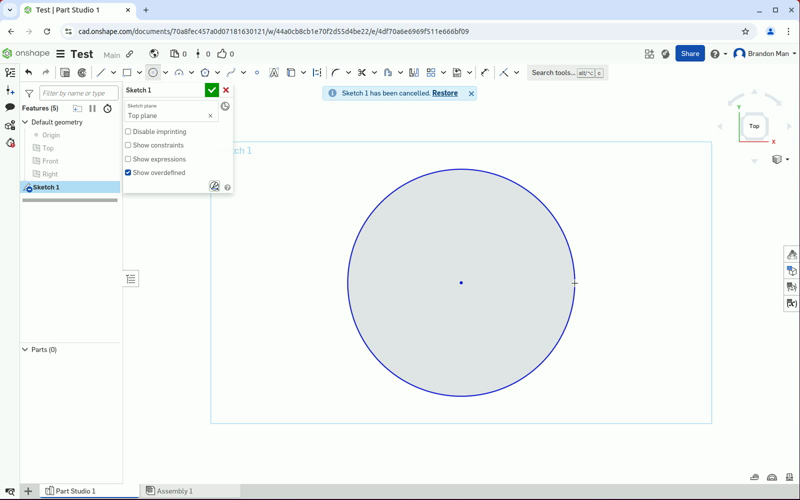
mouse_move(461, 282)
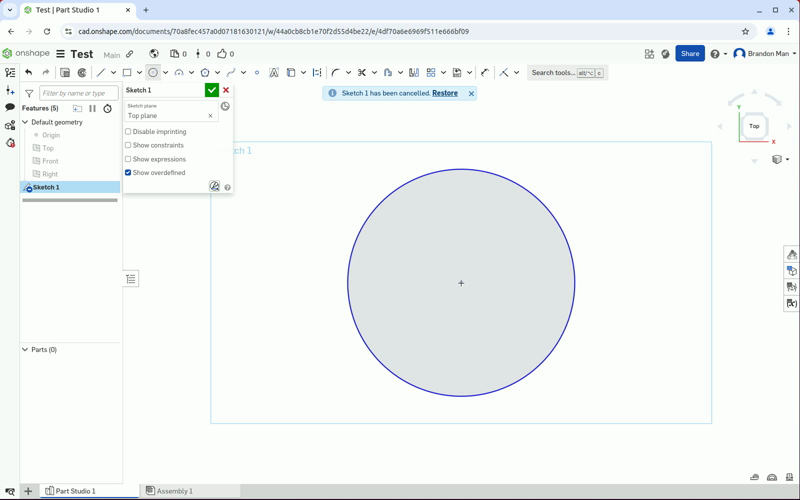
click(461, 282)
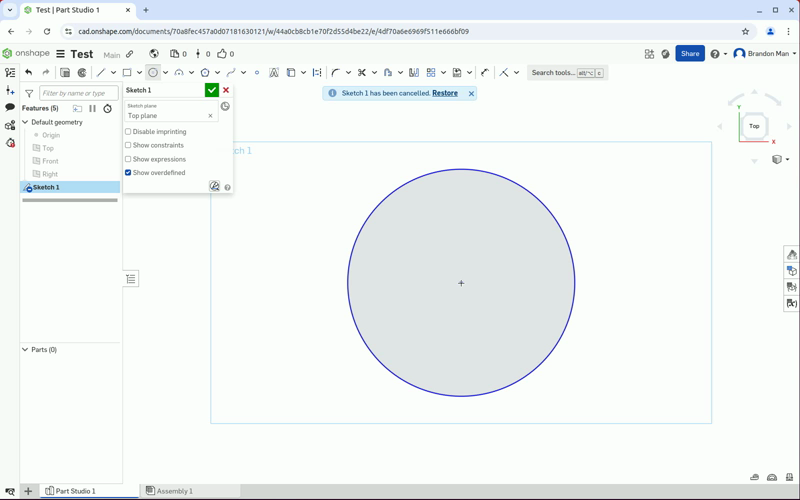
key_up(shift)
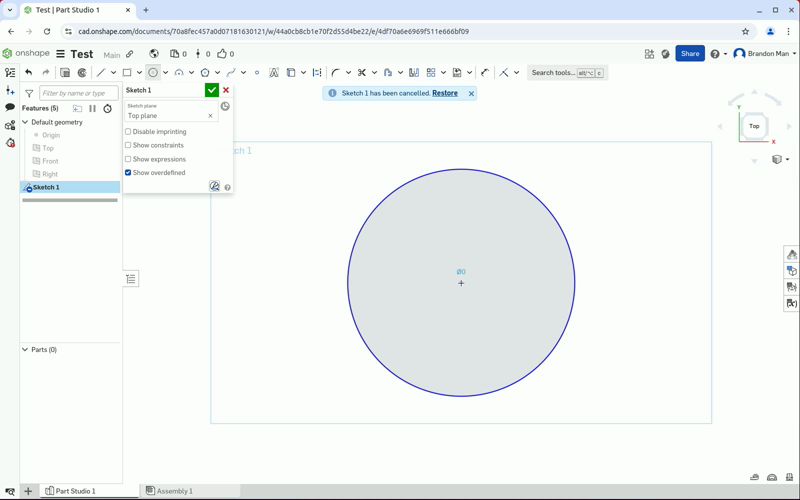
mouse_move(555, 282)
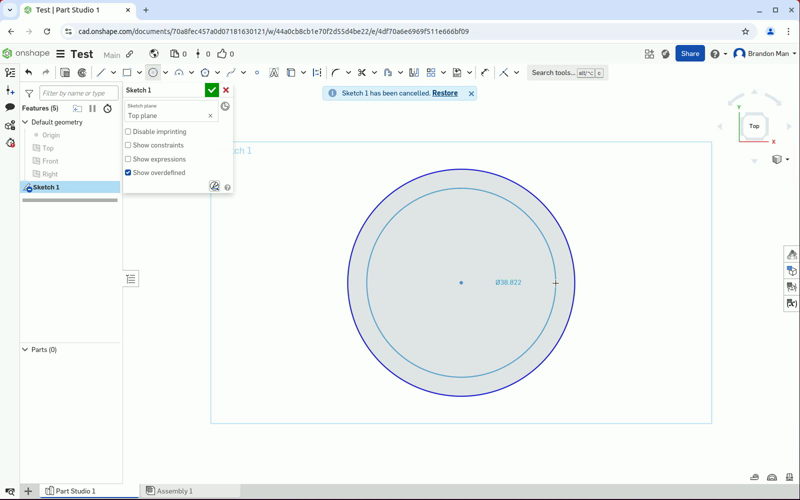
click(555, 282)
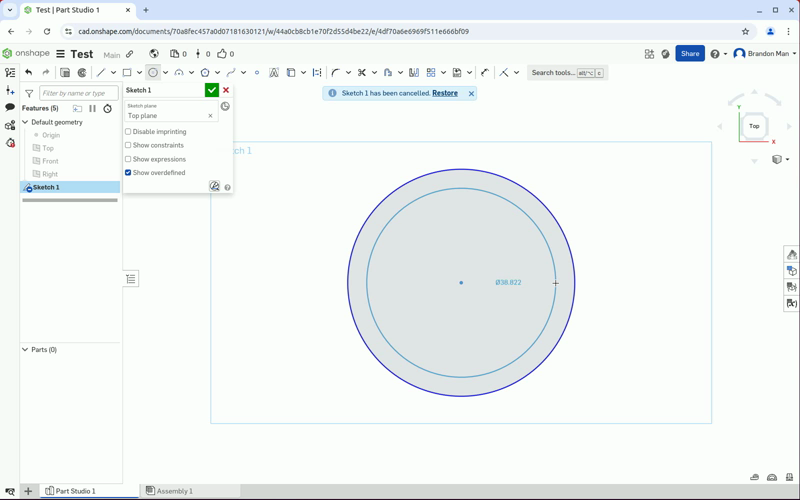
key(esc)
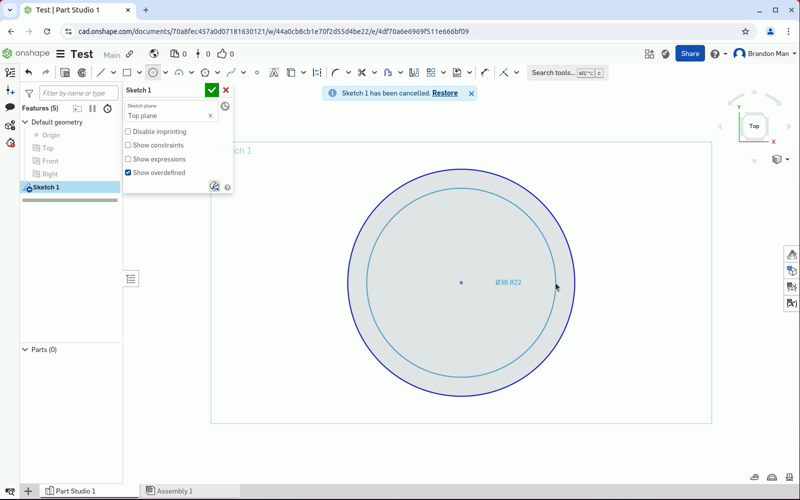
mouse_move(542, 218)
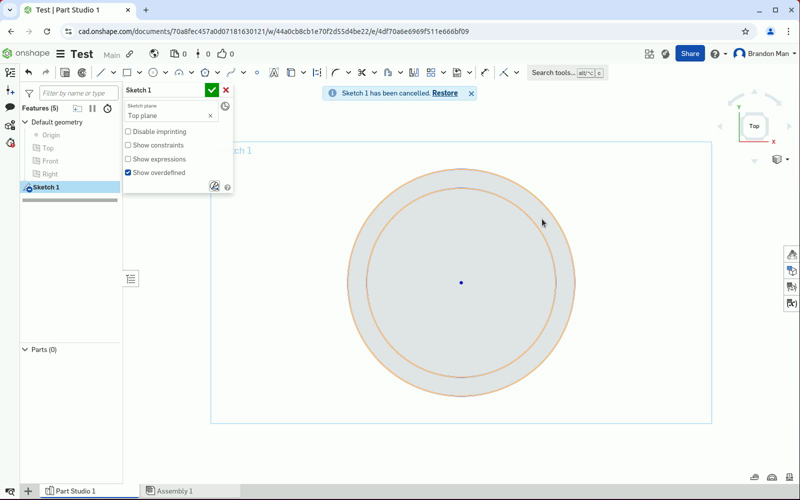
click(542, 218)
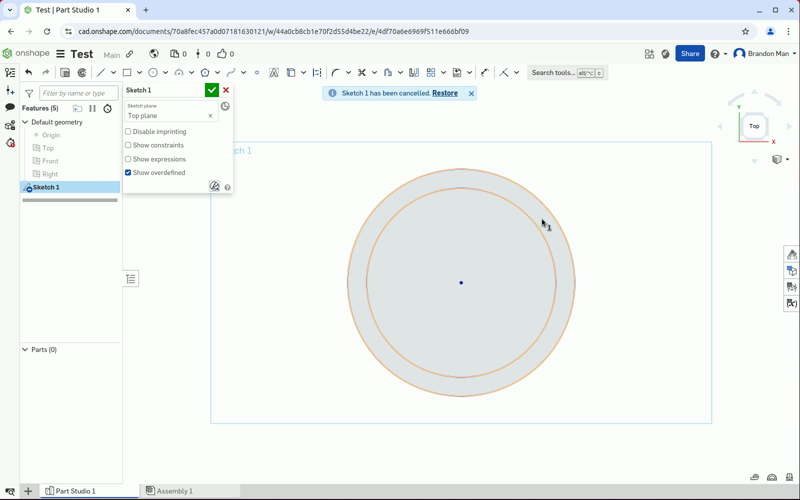
mouse_move(73, 352)
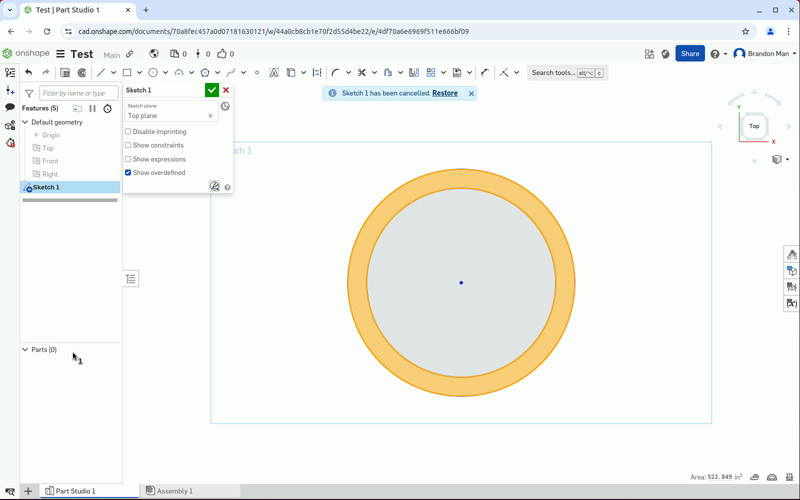
key(shift+y)
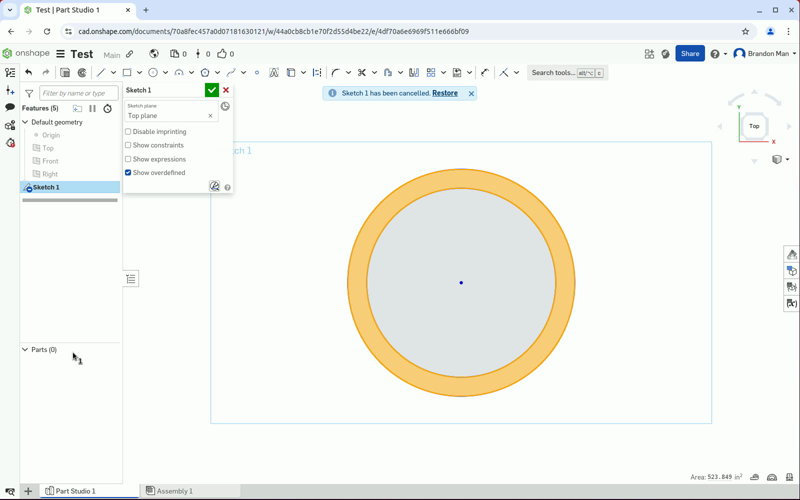
key(shift+e)
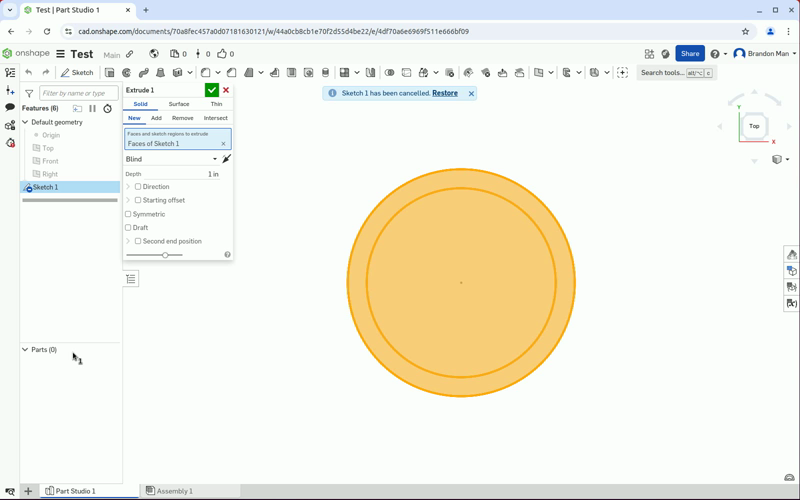
mouse_move(143, 106)
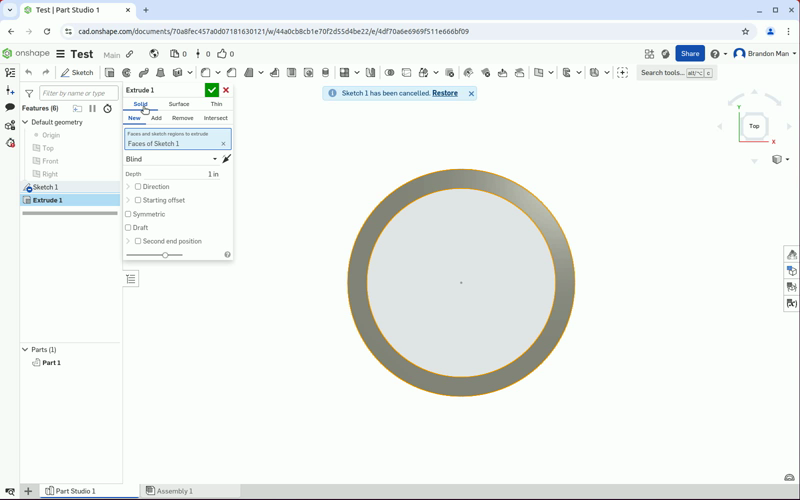
click(143, 106)
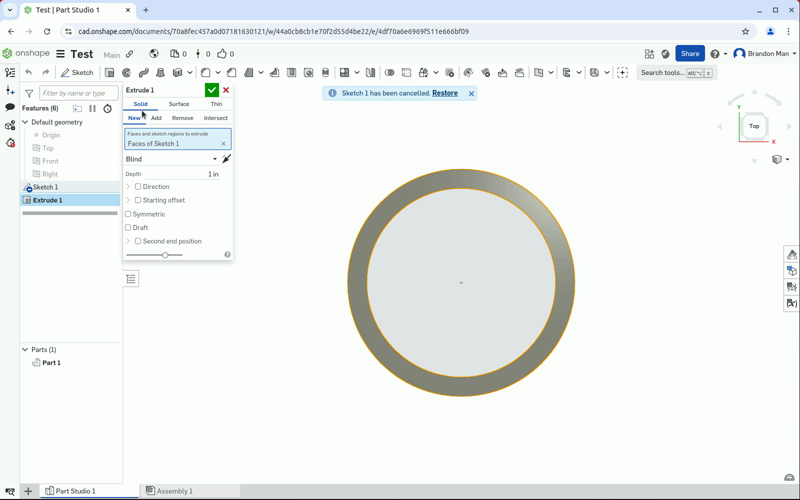
mouse_move(137, 120)
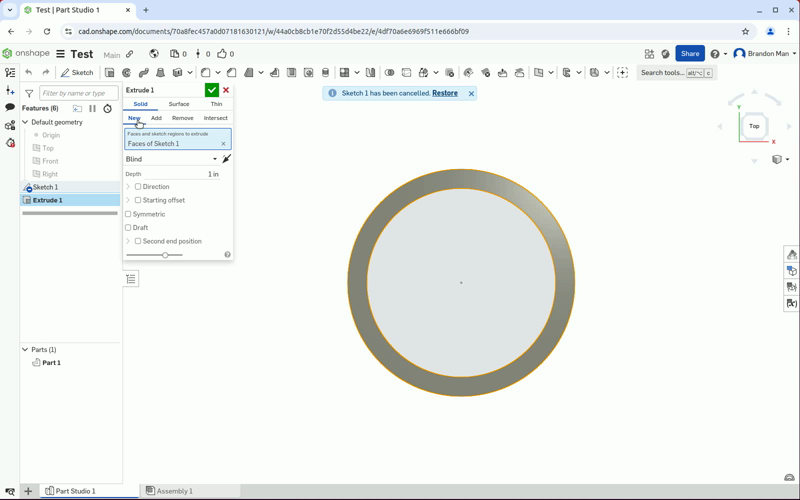
click(137, 120)
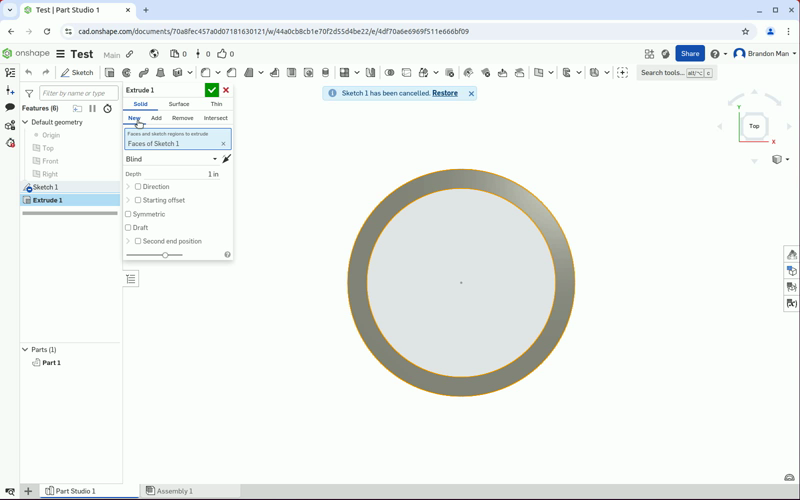
key(tab, 4)
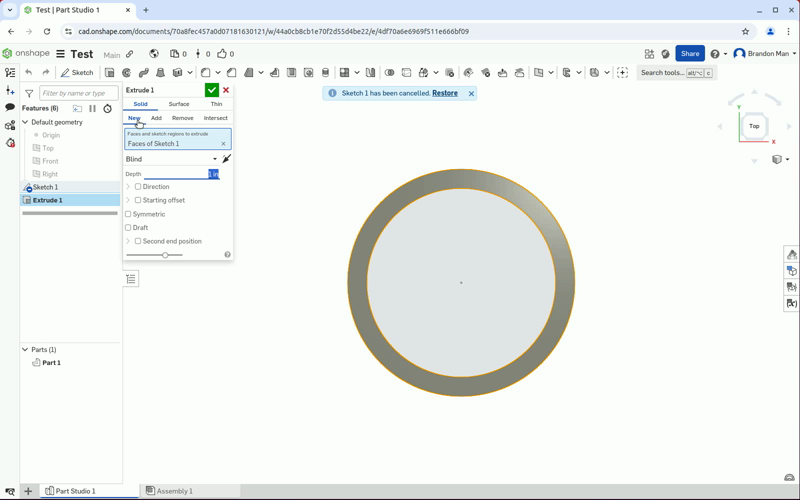
text(0.481)
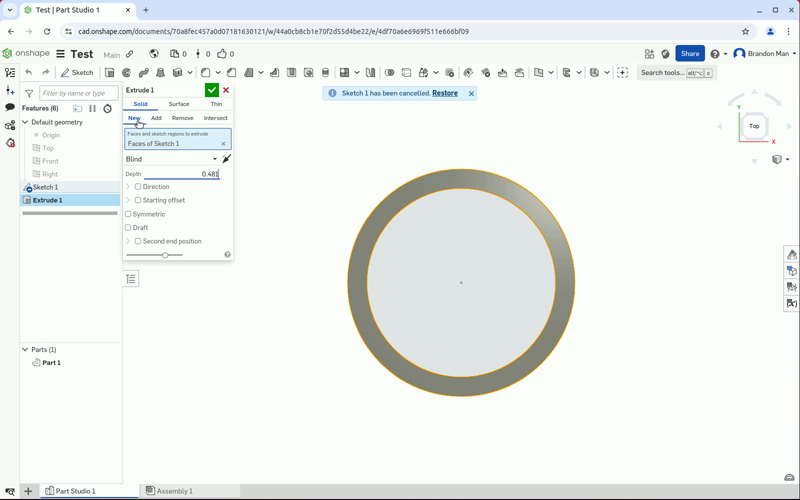
key(enter)
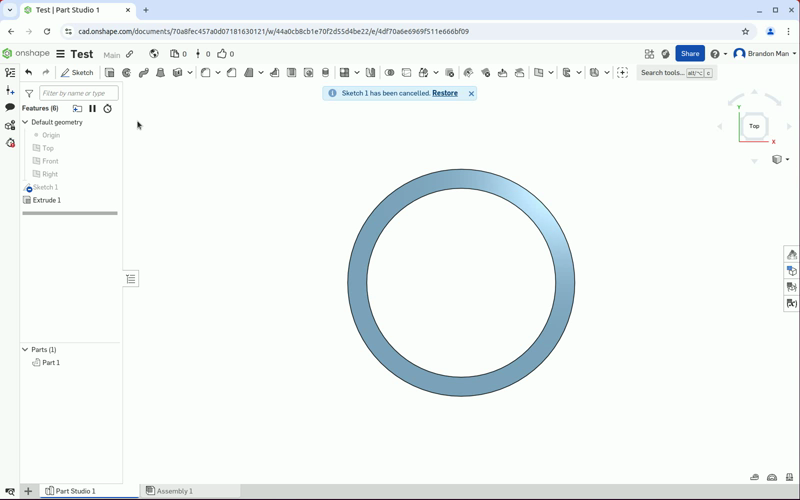
key(shift+h)
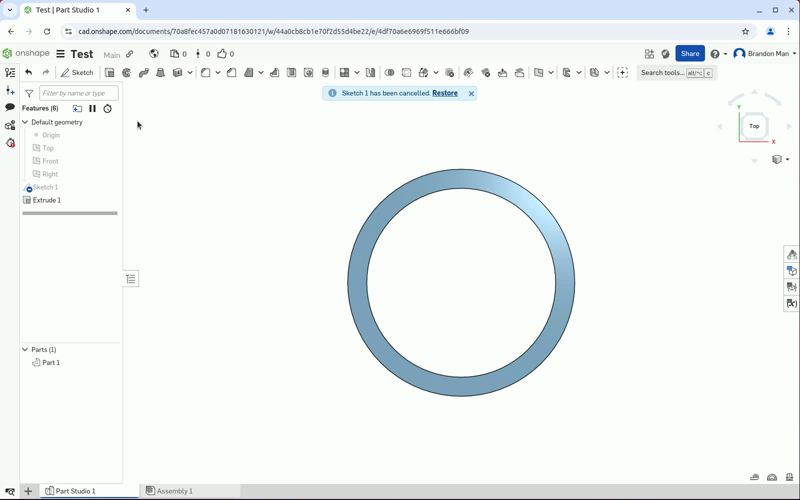
key(shift+h)
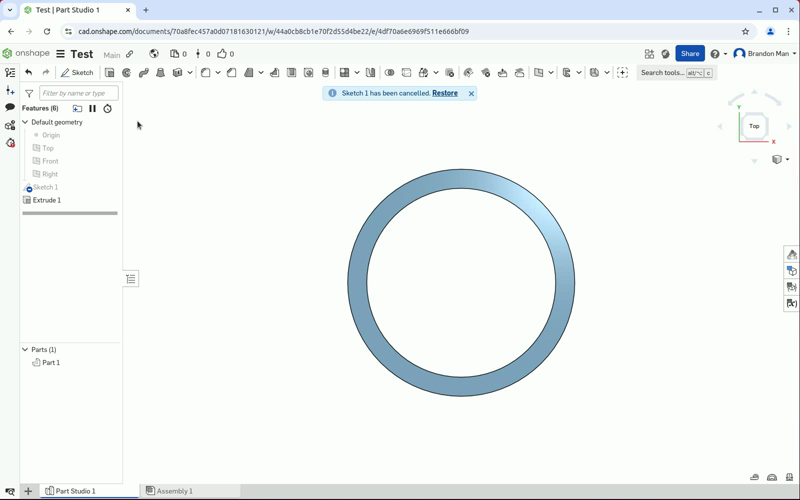
mouse_move(73, 189)
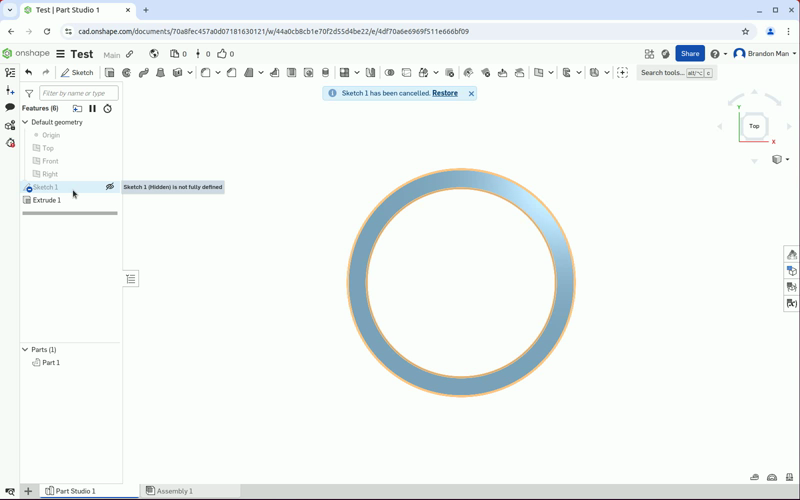
click(73, 189)
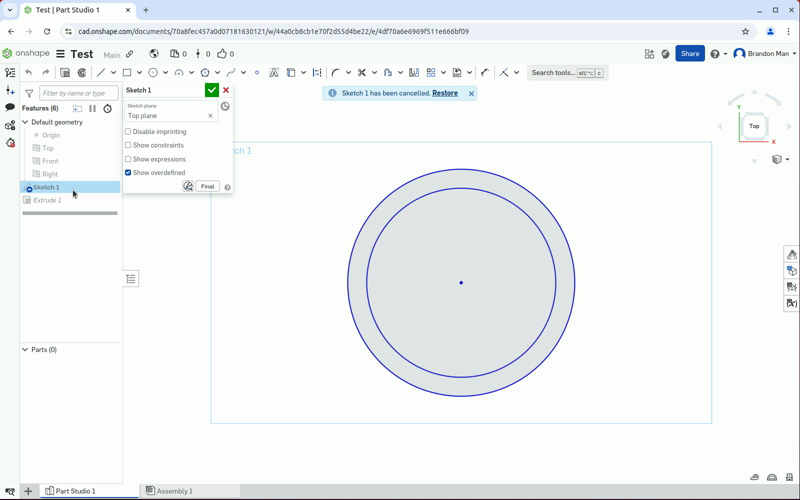
mouse_move(229, 92)
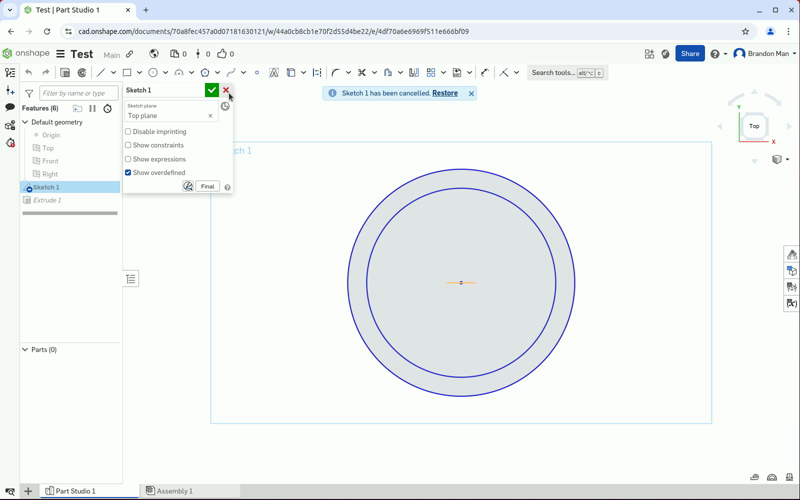
click(229, 92)
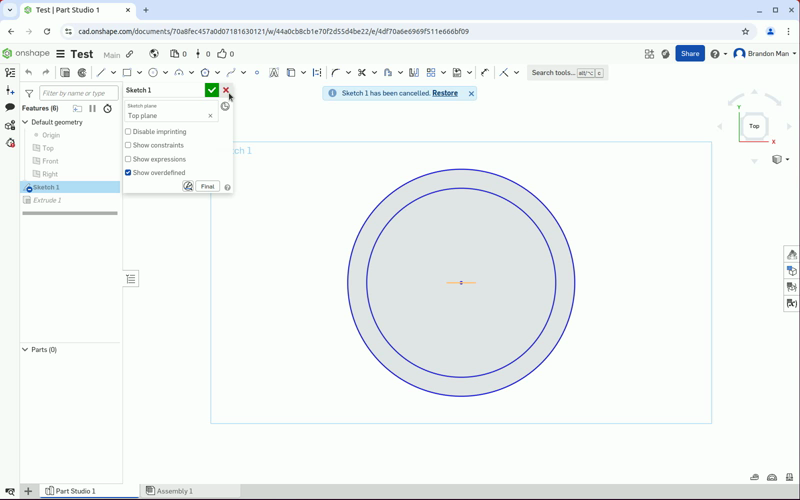
key(shift+s)
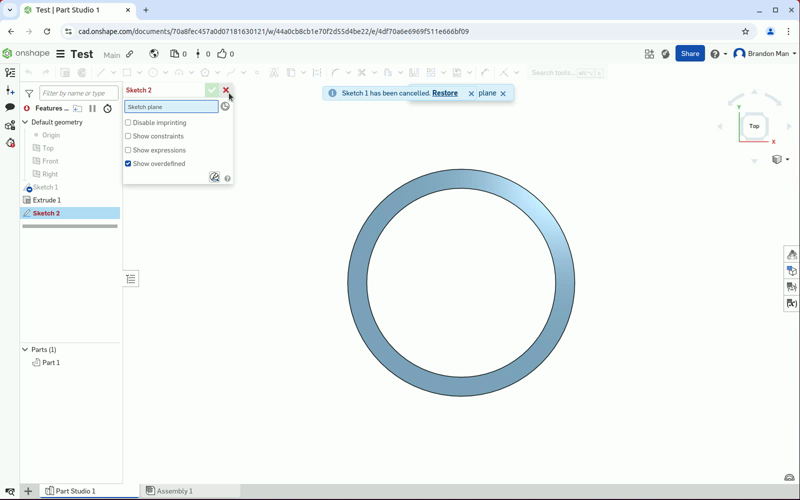
mouse_move(73, 150)
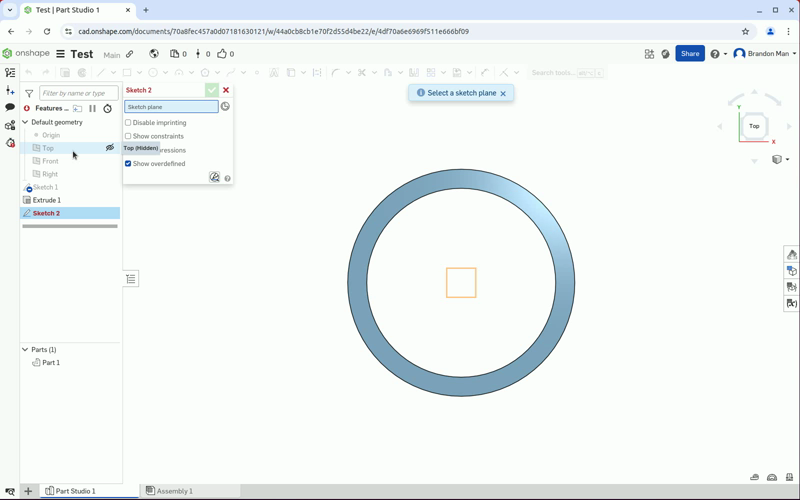
click(73, 150)
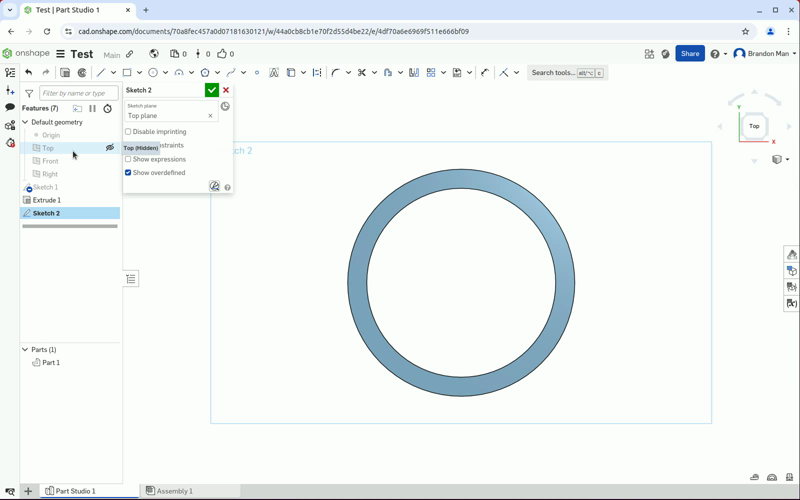
mouse_move(73, 352)
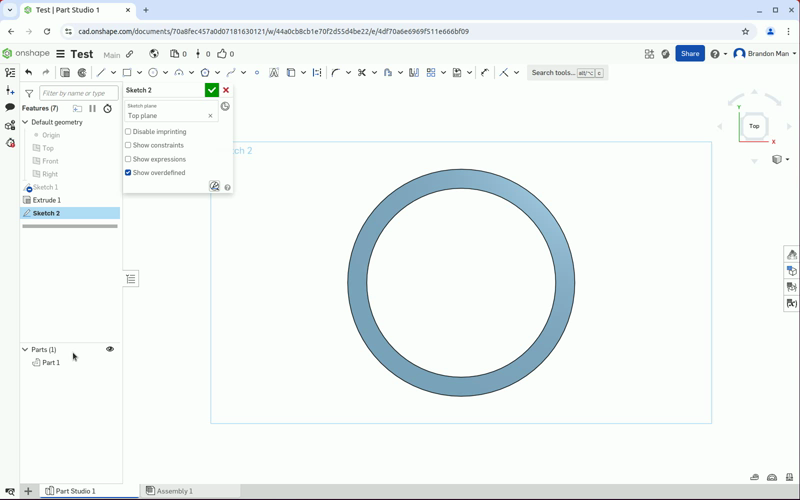
key(y)
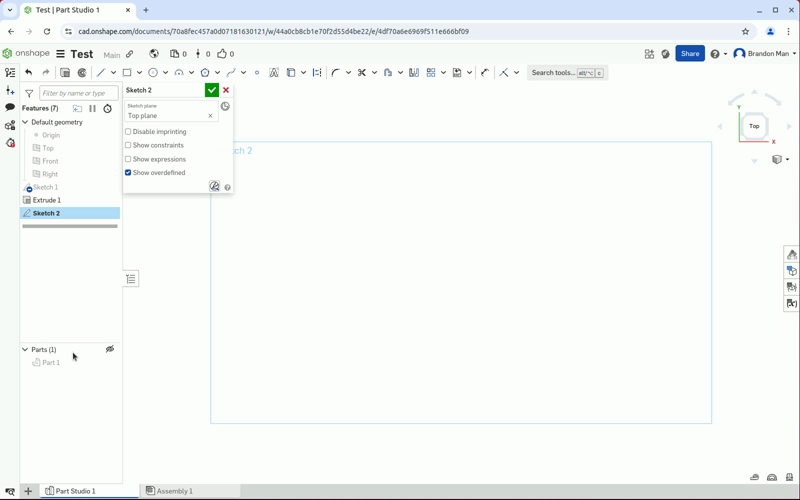
key(c)
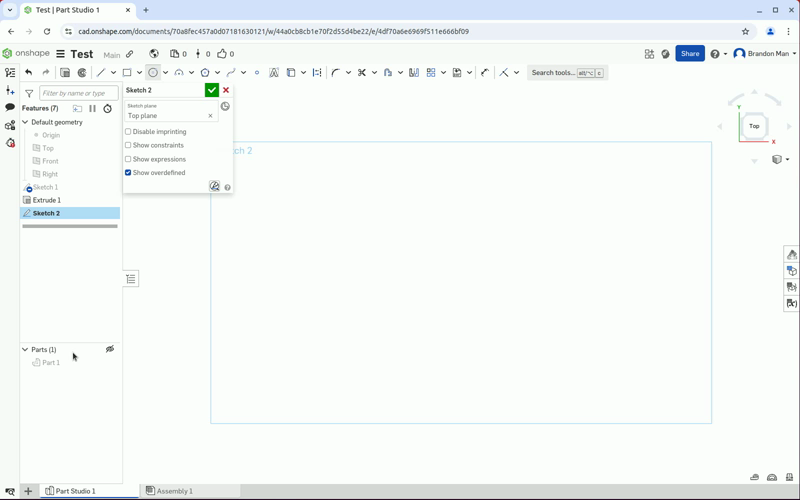
key_down(shift)
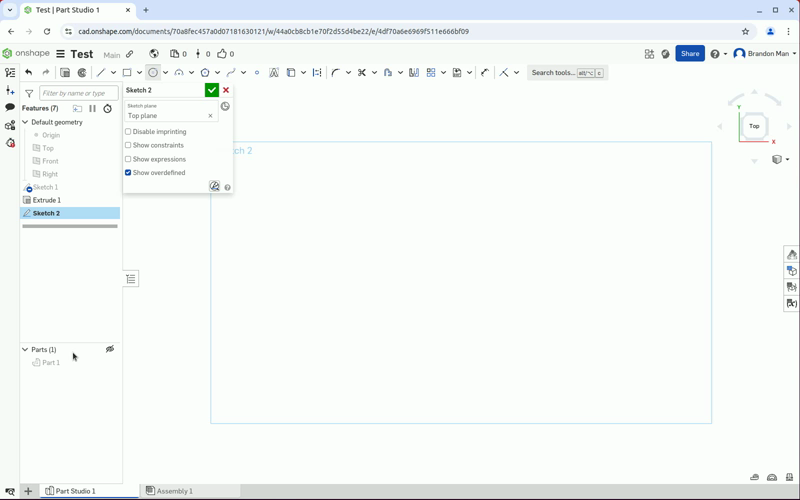
mouse_move(461, 282)
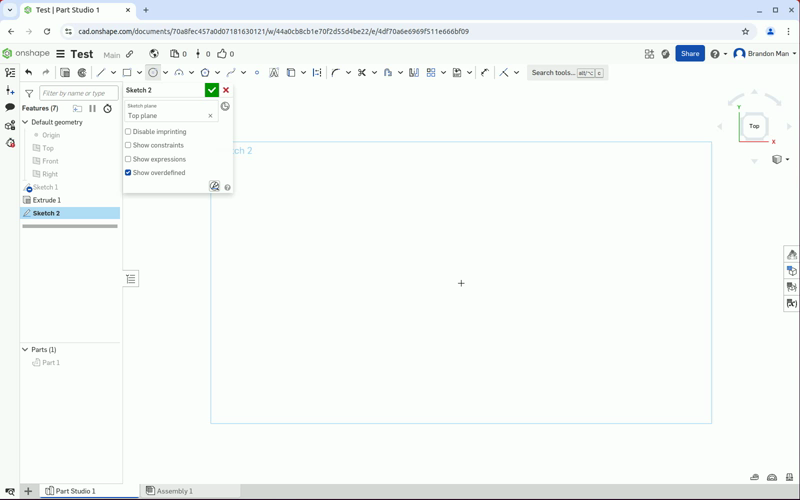
click(461, 282)
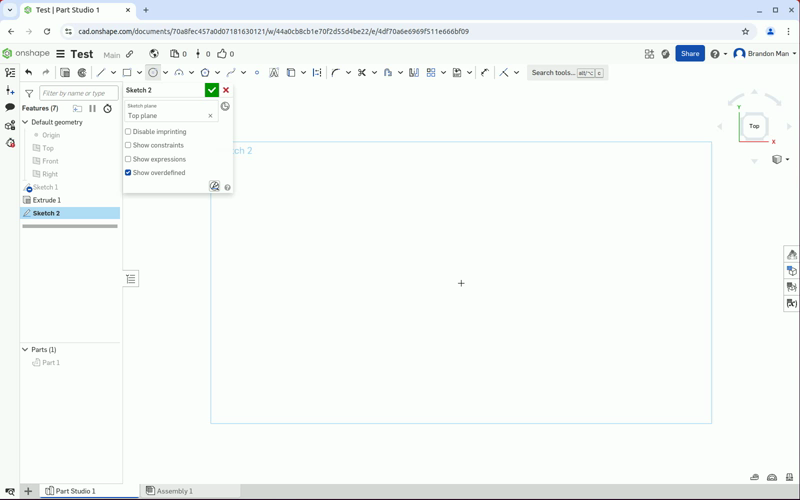
key_up(shift)
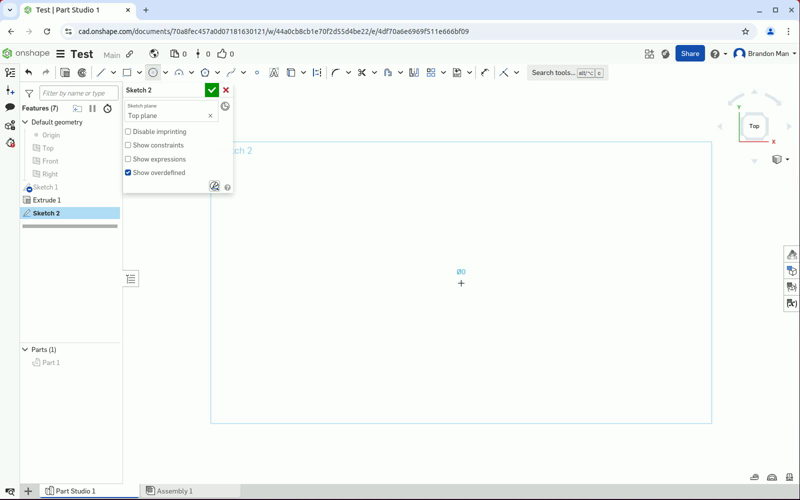
mouse_move(508, 282)
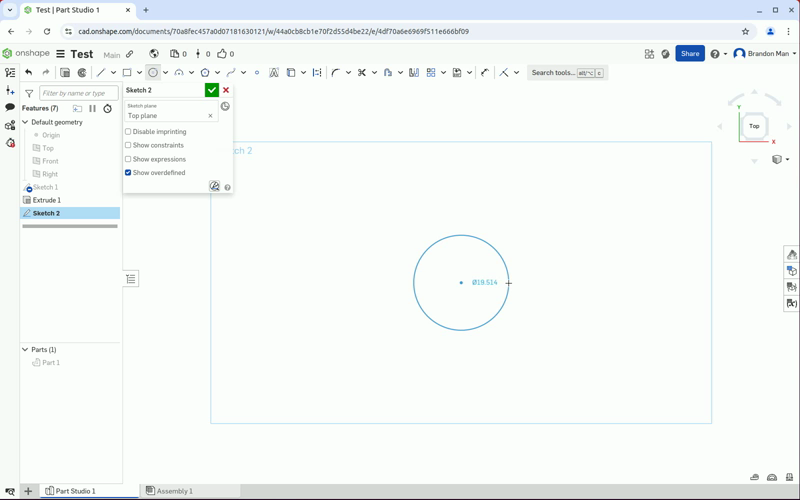
click(508, 282)
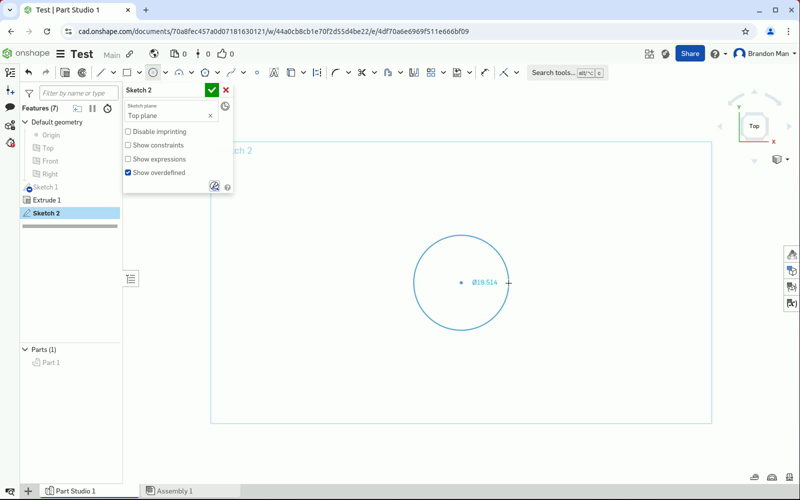
key(esc)
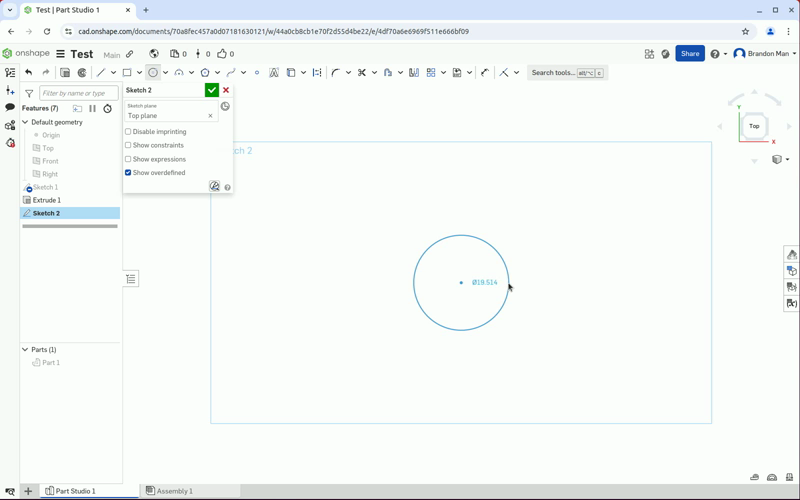
mouse_move(481, 257)
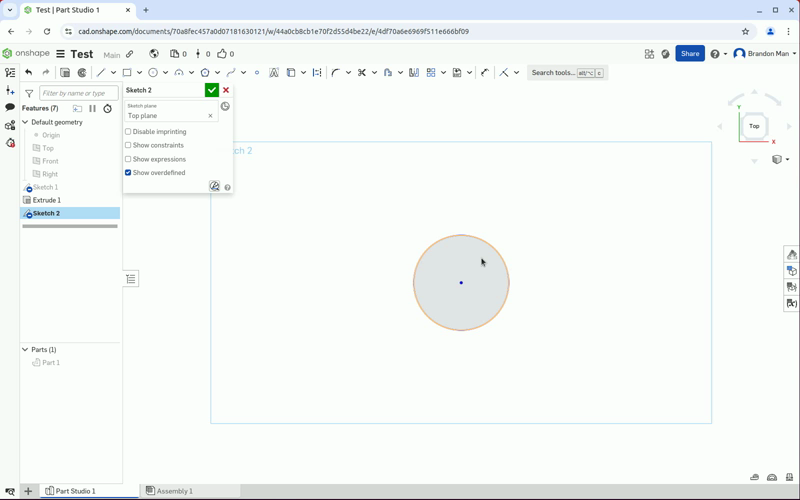
click(481, 257)
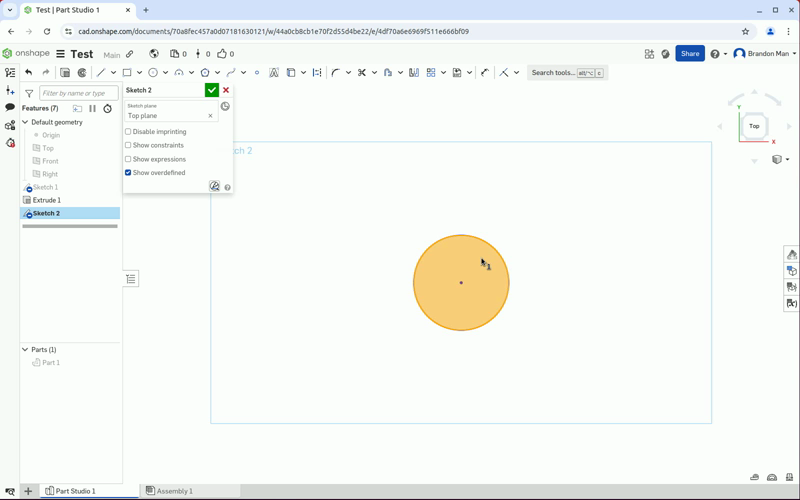
mouse_move(73, 352)
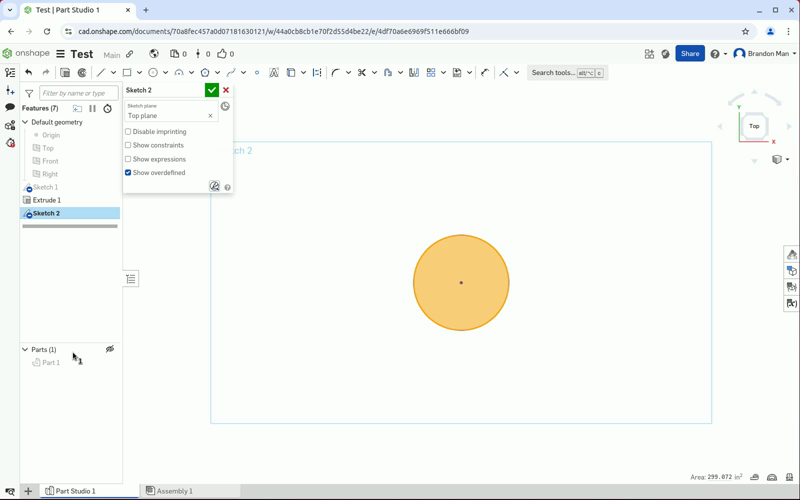
key(shift+y)
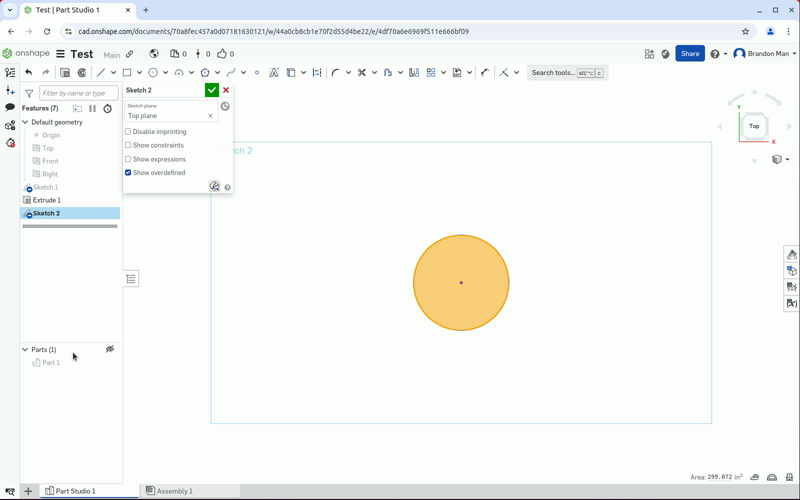
key(shift+e)
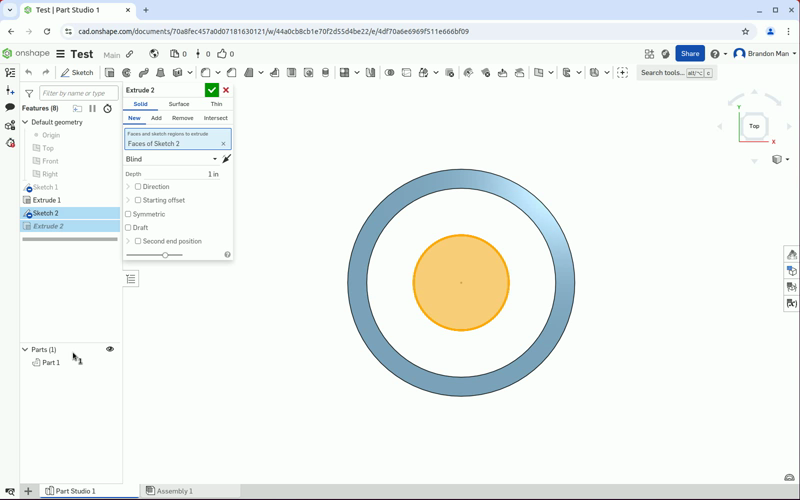
mouse_move(143, 106)
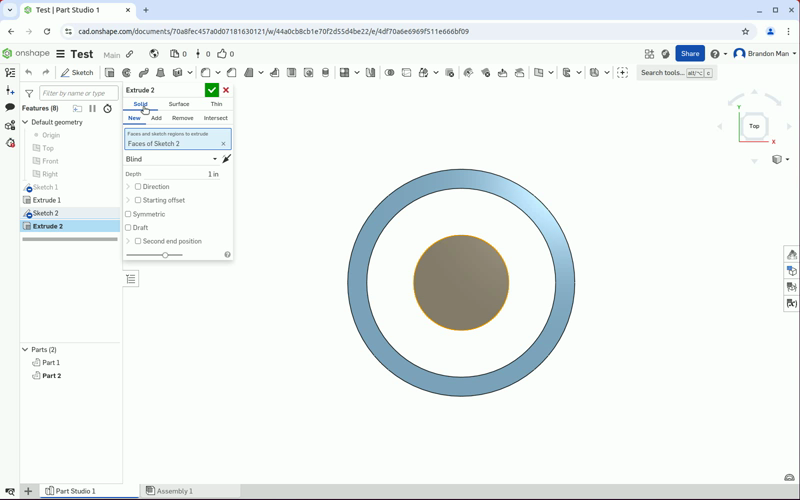
click(143, 106)
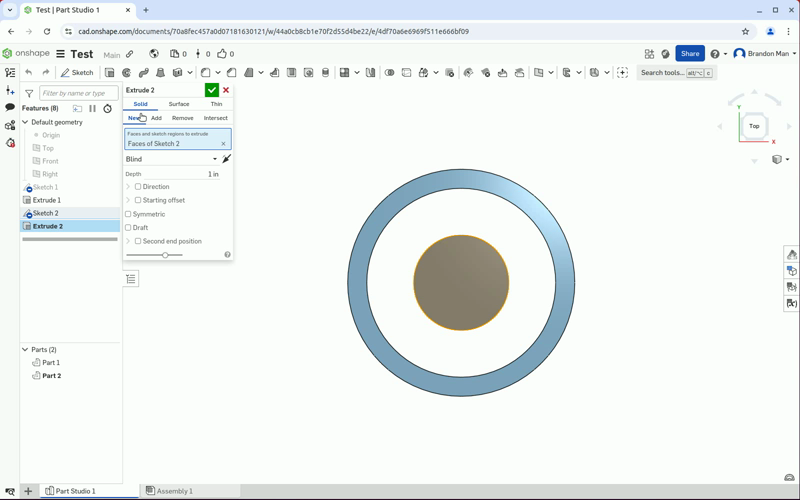
mouse_move(137, 120)
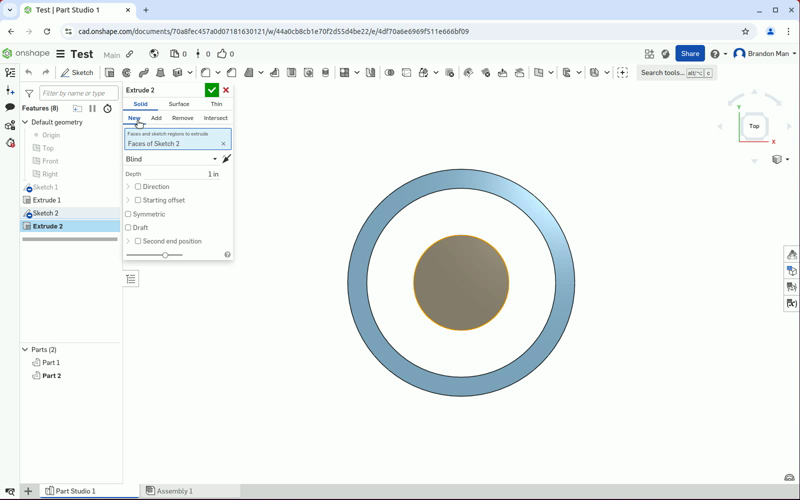
click(137, 120)
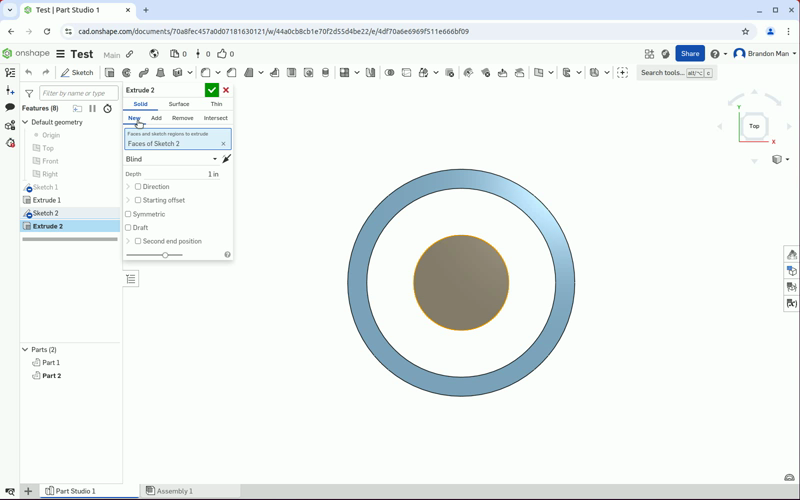
key(tab, 4)
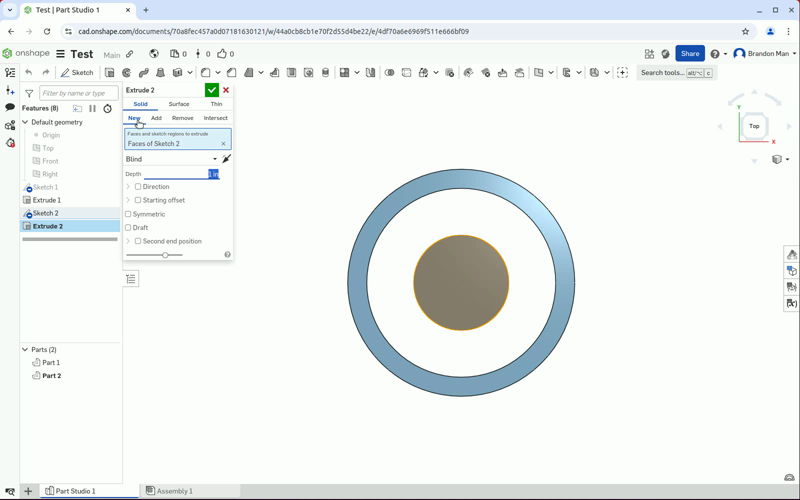
text(0.481)
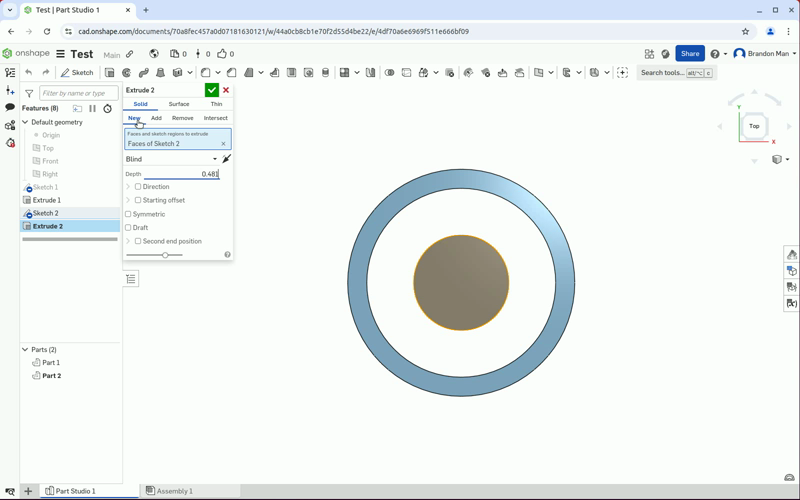
key(enter)
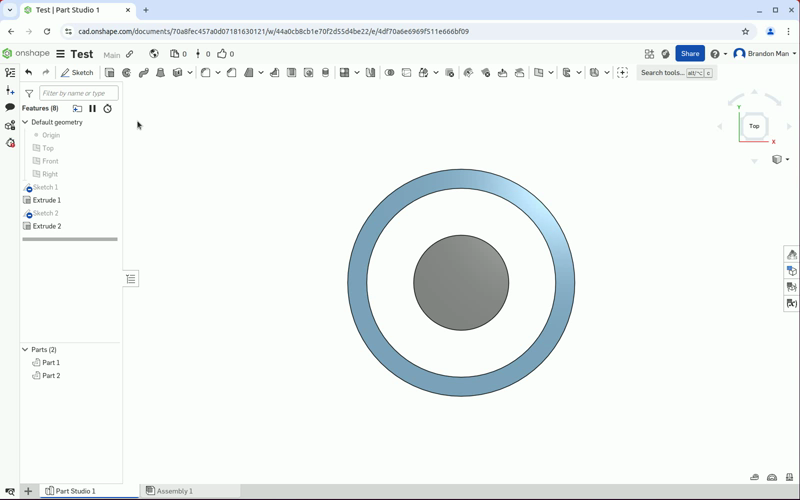
key(shift+h)
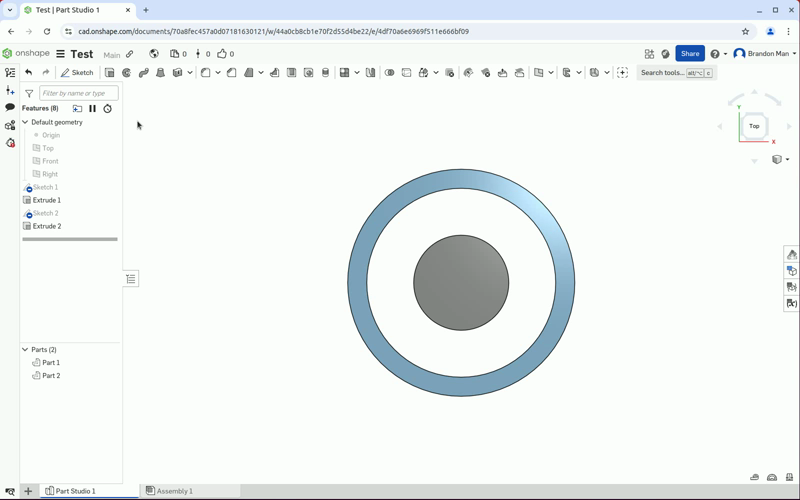
key(shift+h)
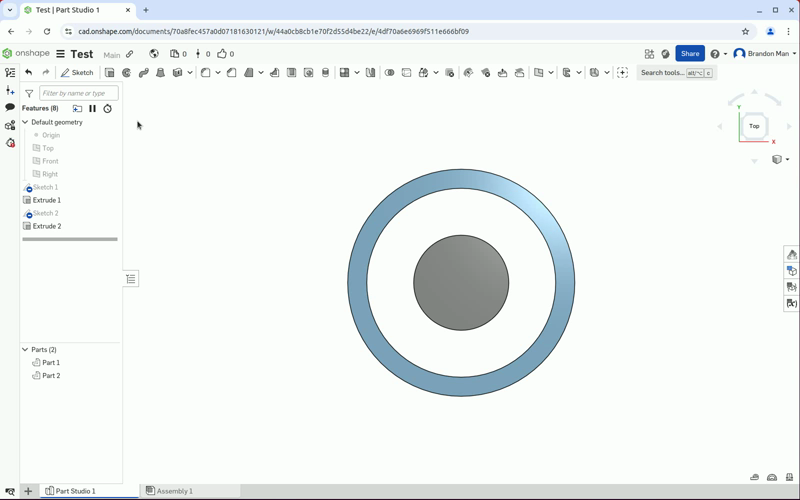
mouse_move(73, 189)
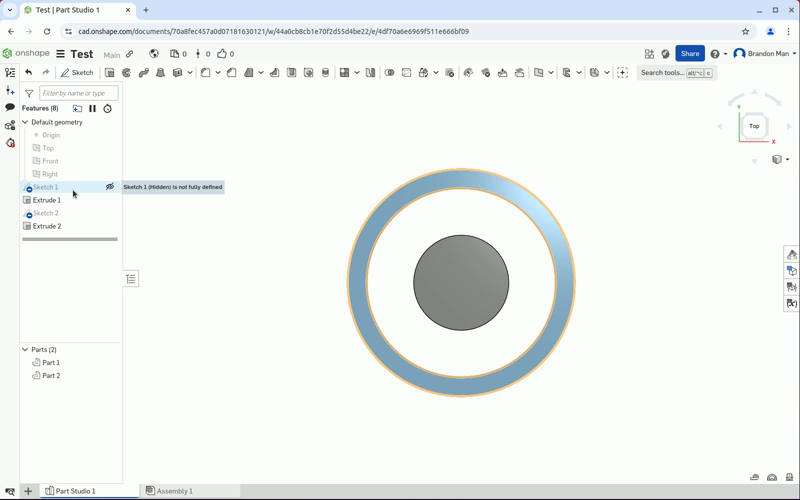
click(73, 189)
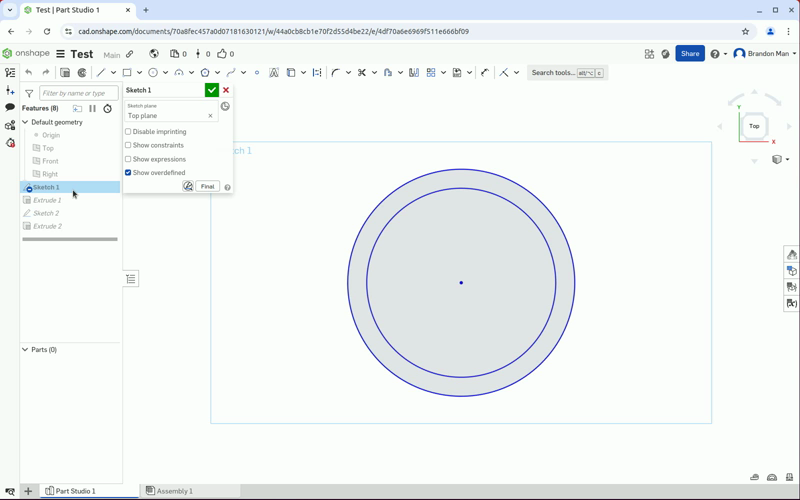
mouse_move(229, 92)
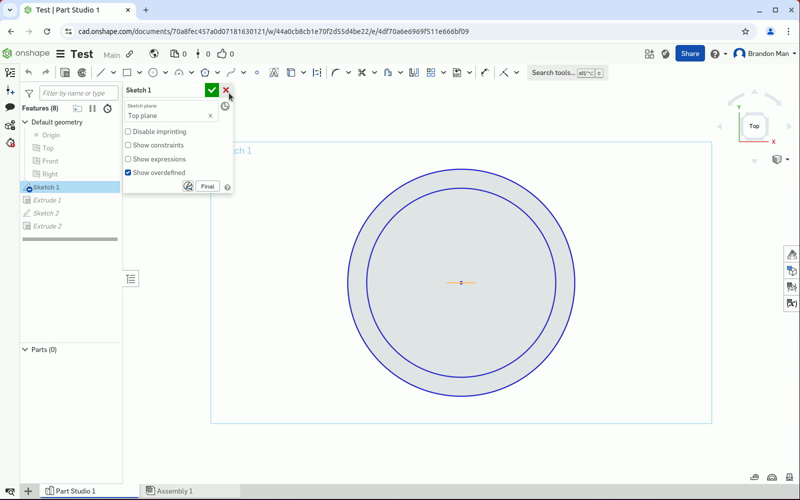
click(229, 92)
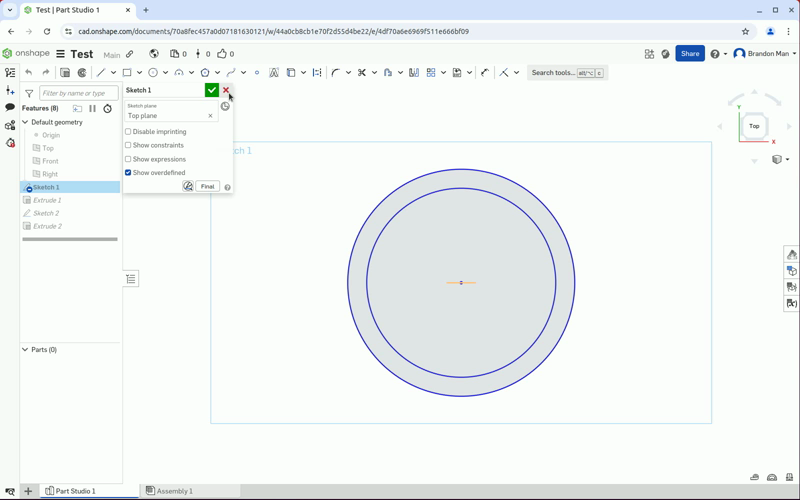
key(shift+s)
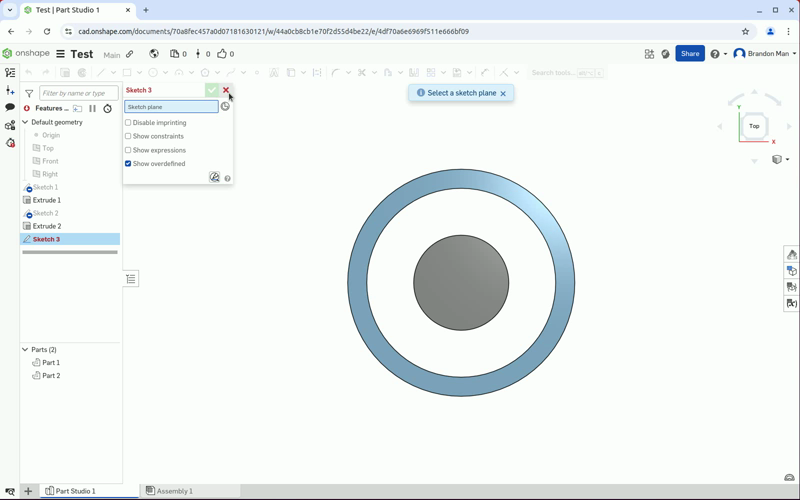
mouse_move(73, 150)
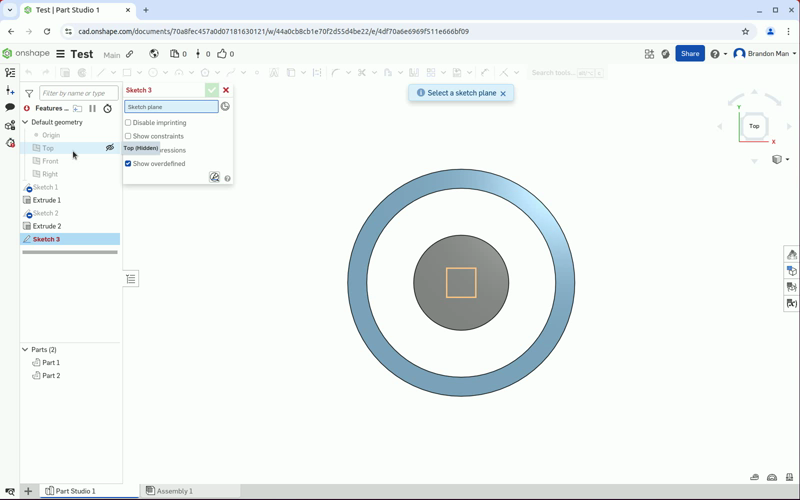
click(73, 150)
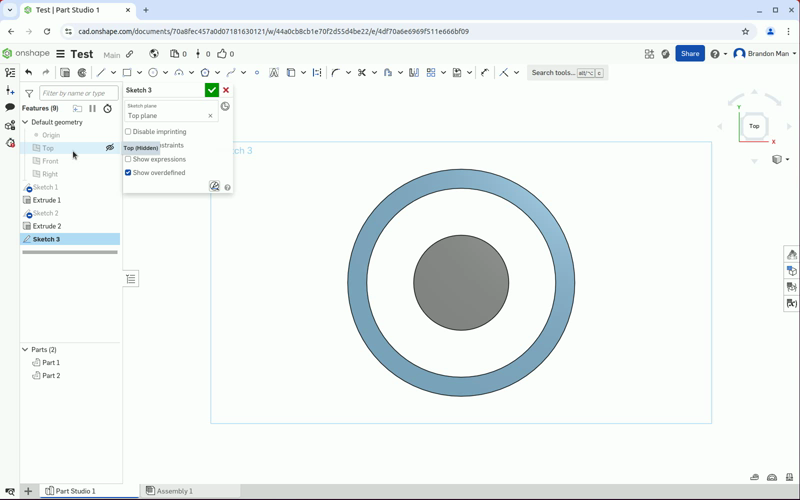
mouse_move(73, 352)
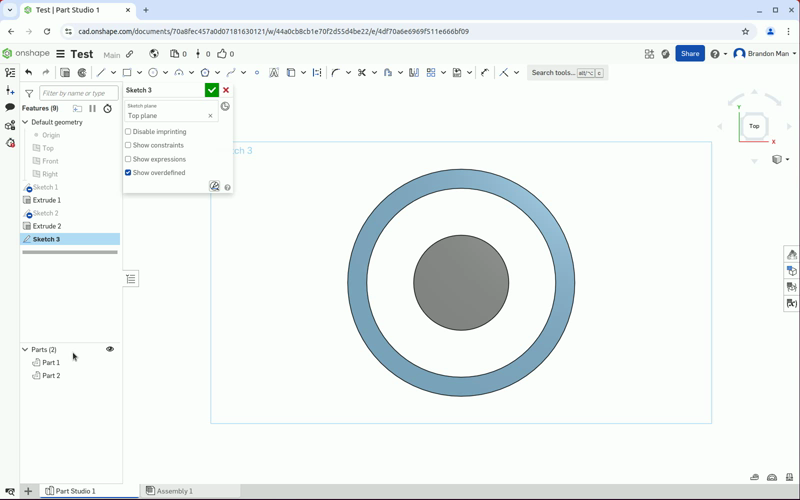
key(y)
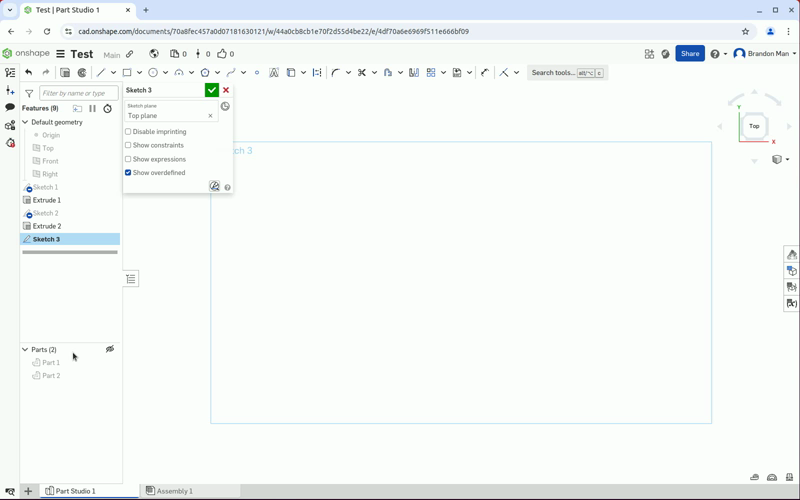
key(c)
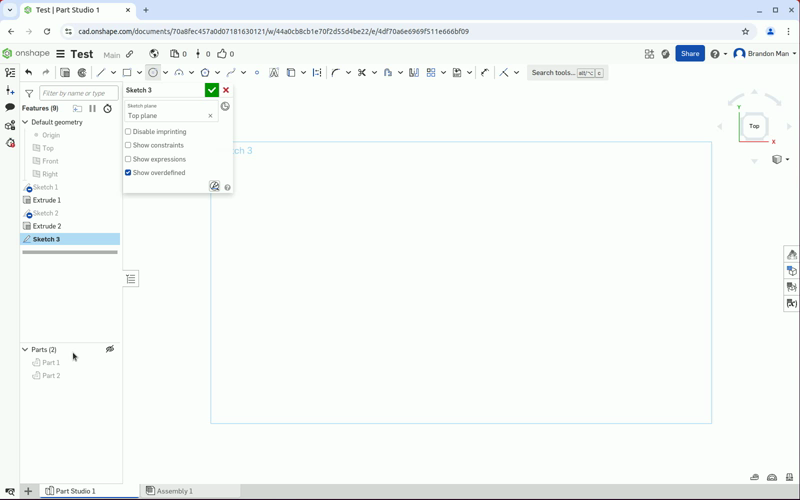
key_down(shift)
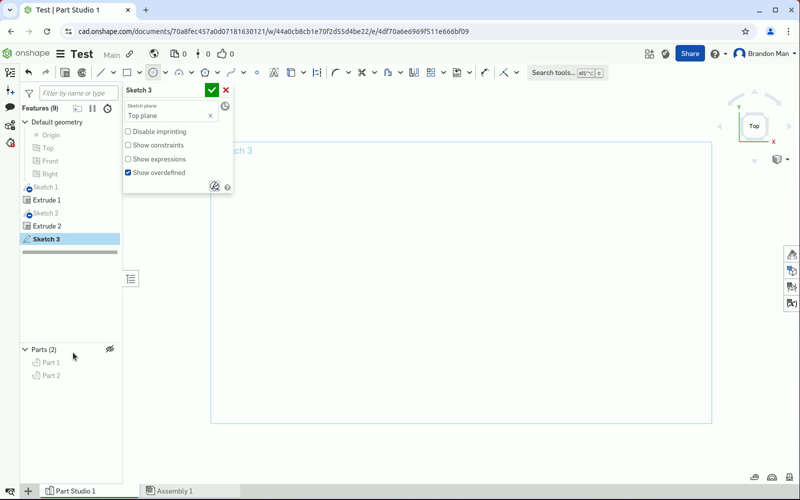
mouse_move(461, 282)
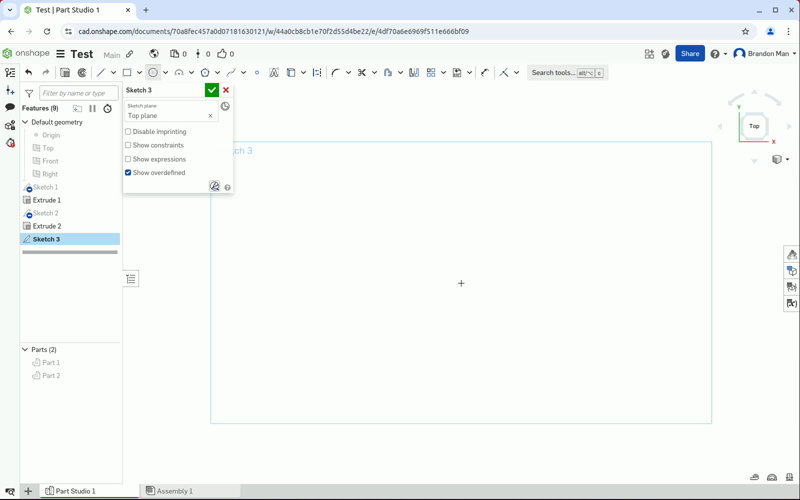
click(461, 282)
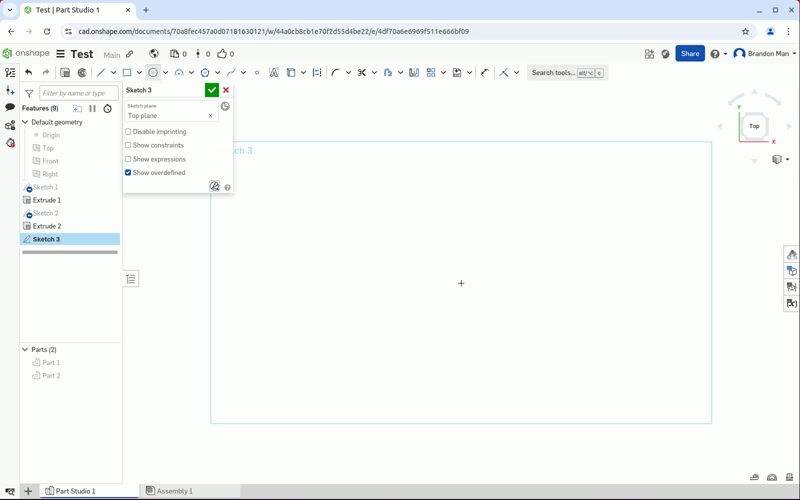
key_up(shift)
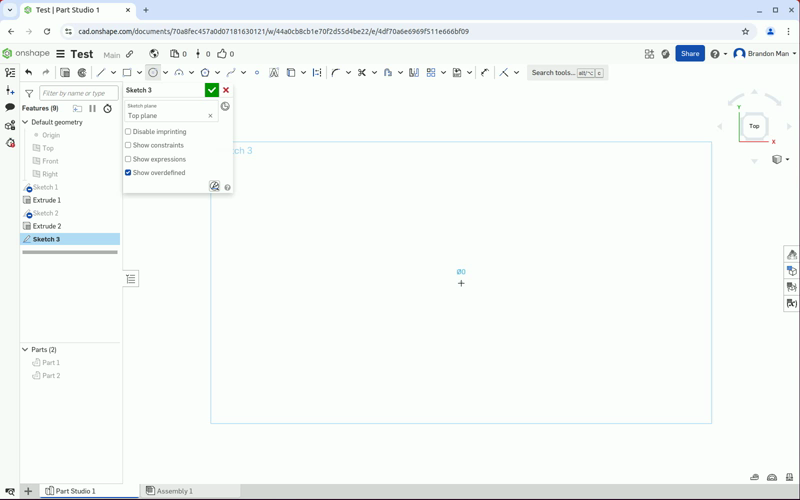
mouse_move(574, 282)
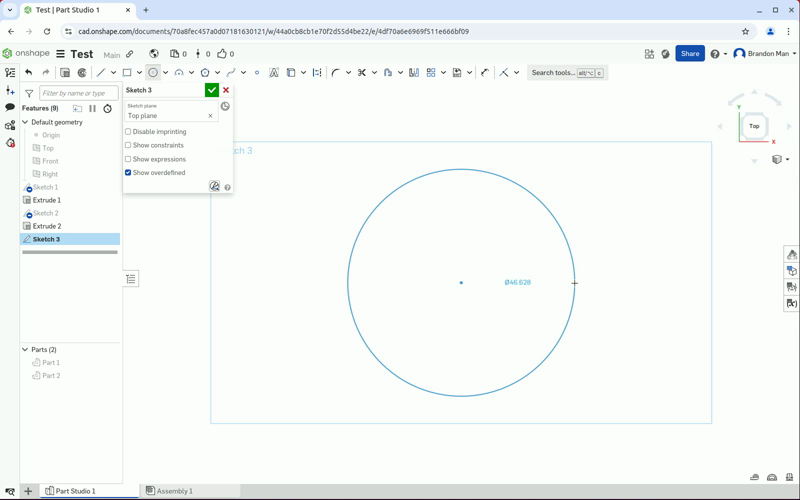
click(574, 282)
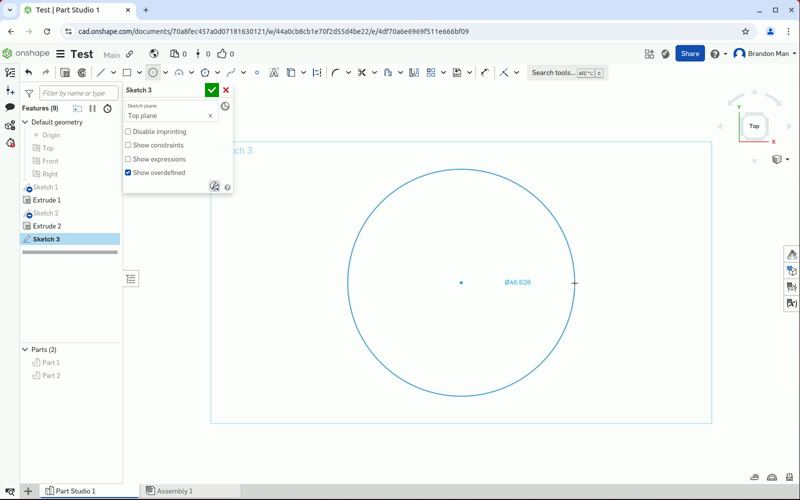
key(esc)
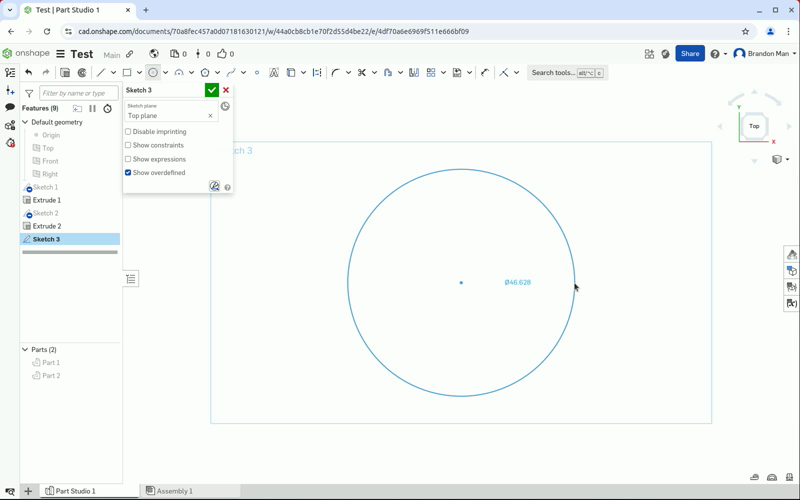
key(c)
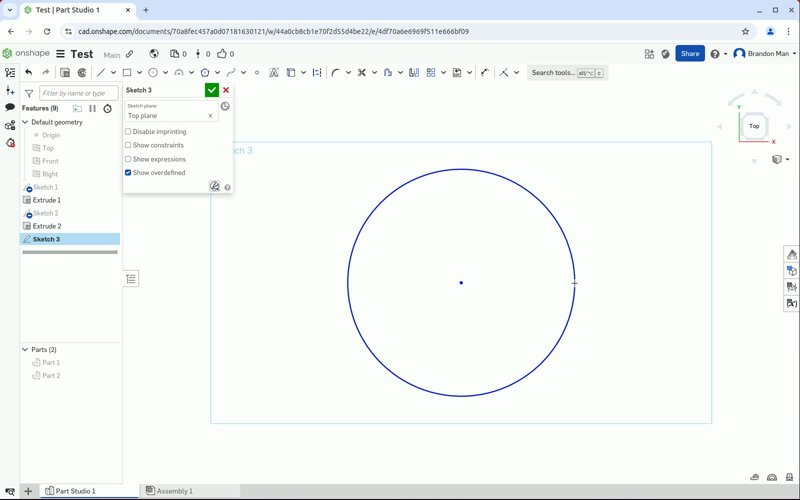
key_down(shift)
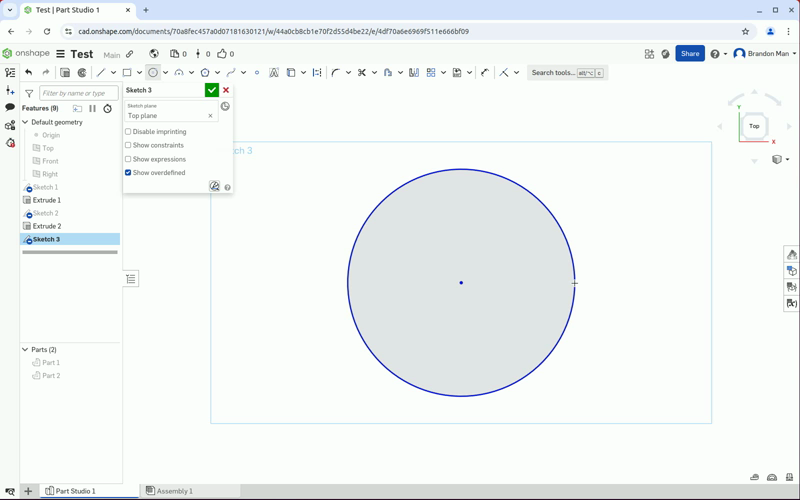
mouse_move(461, 282)
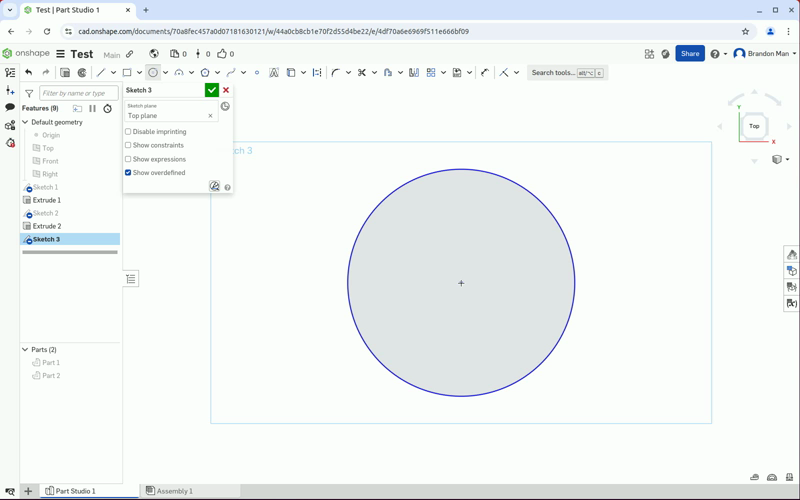
click(461, 282)
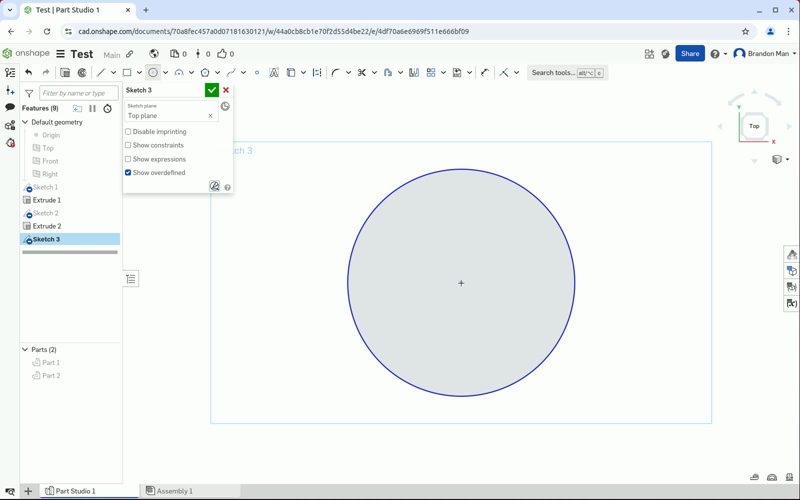
key_up(shift)
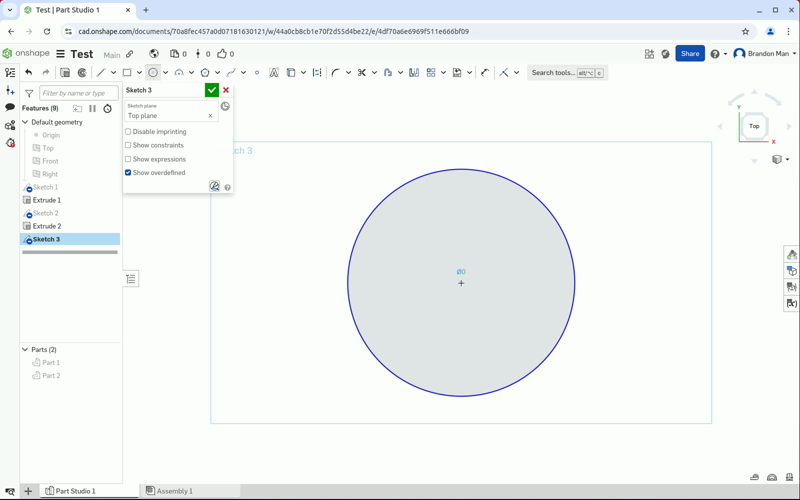
mouse_move(555, 282)
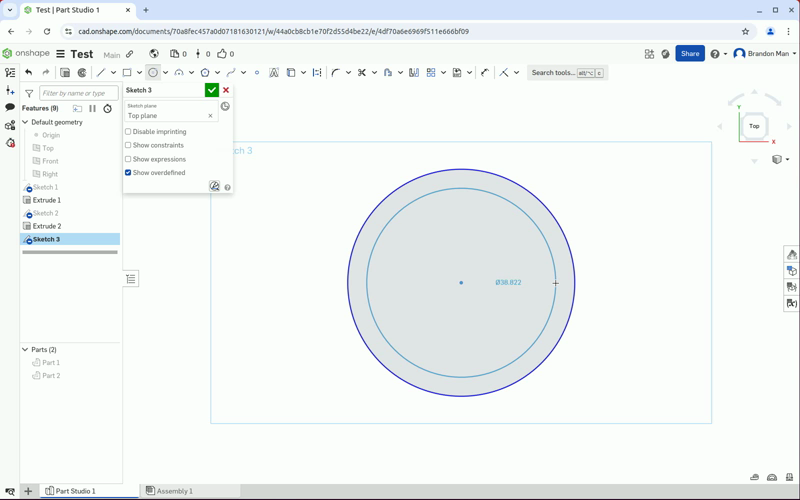
click(555, 282)
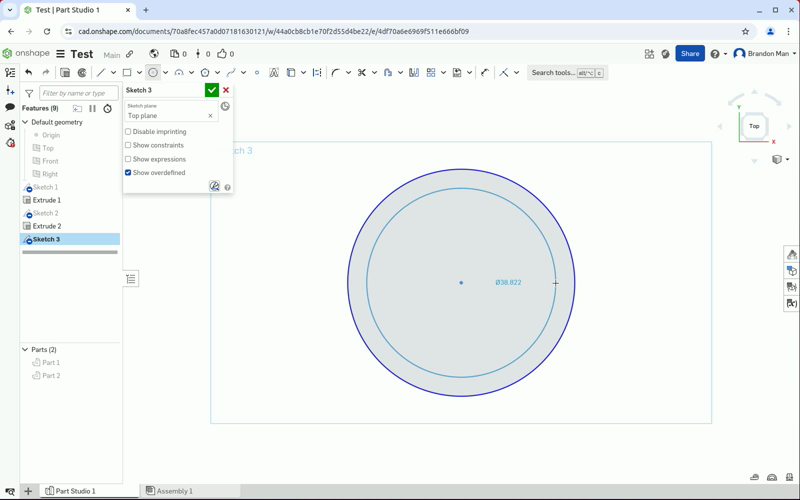
key(esc)
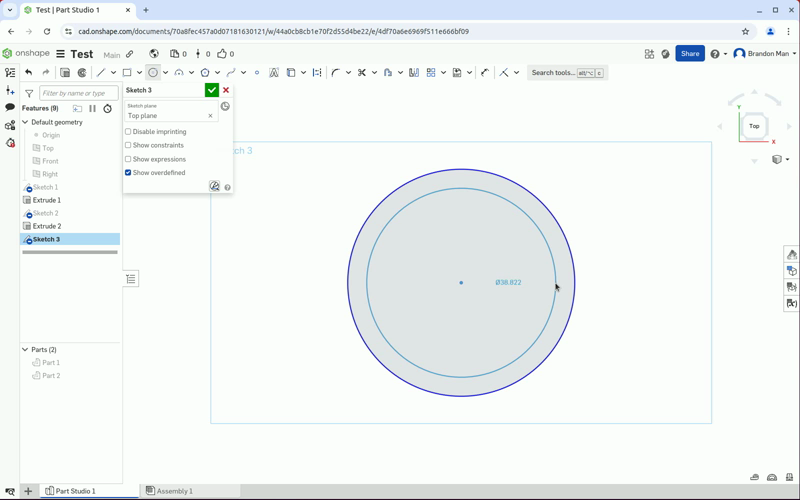
mouse_move(564, 288)
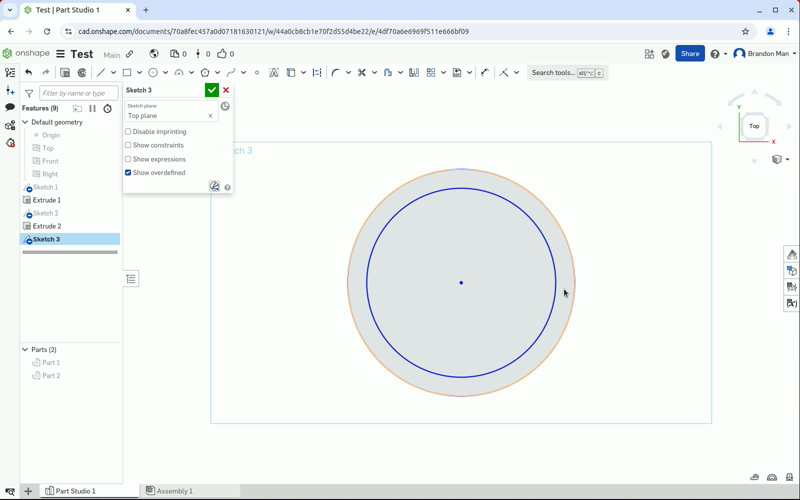
click(564, 288)
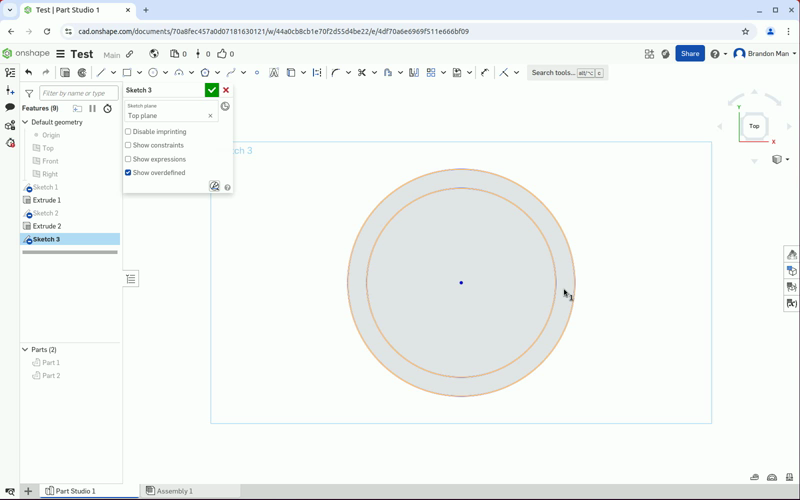
mouse_move(73, 352)
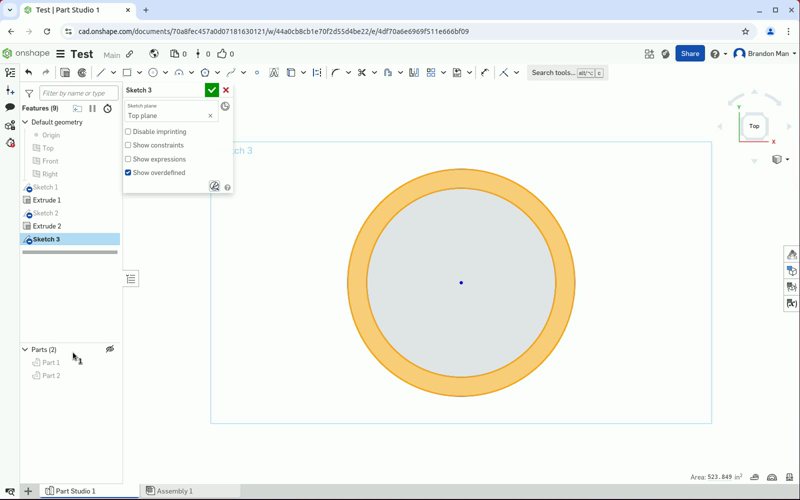
key(shift+y)
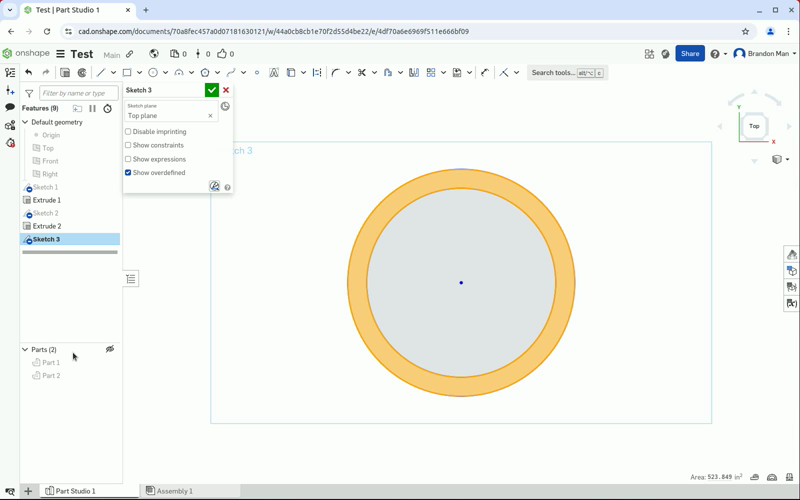
key(shift+e)
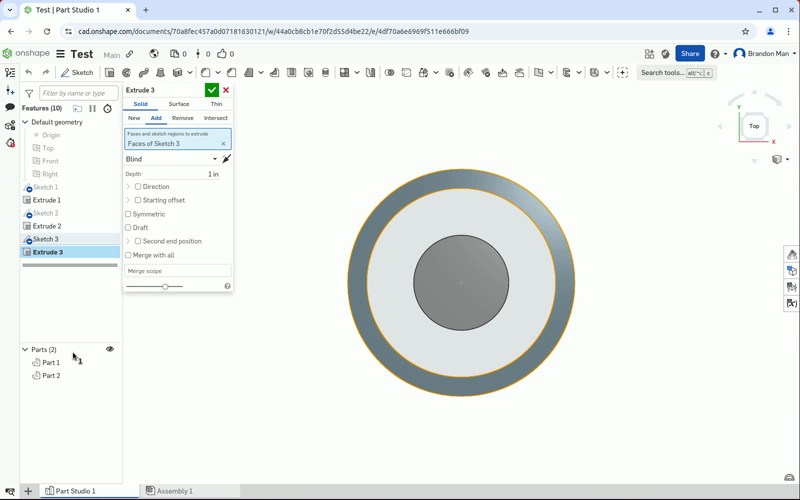
mouse_move(143, 106)
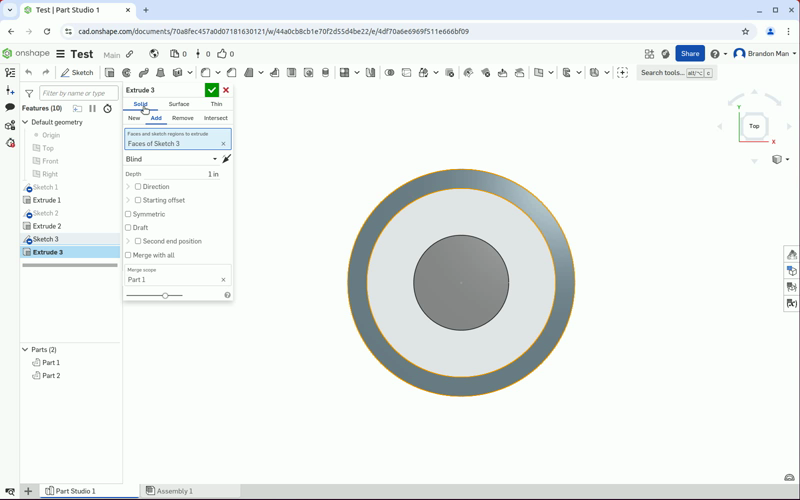
click(143, 106)
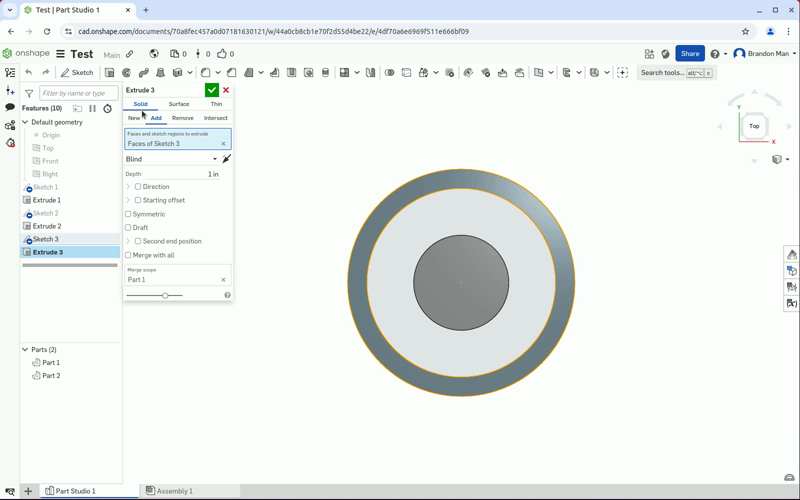
mouse_move(137, 120)
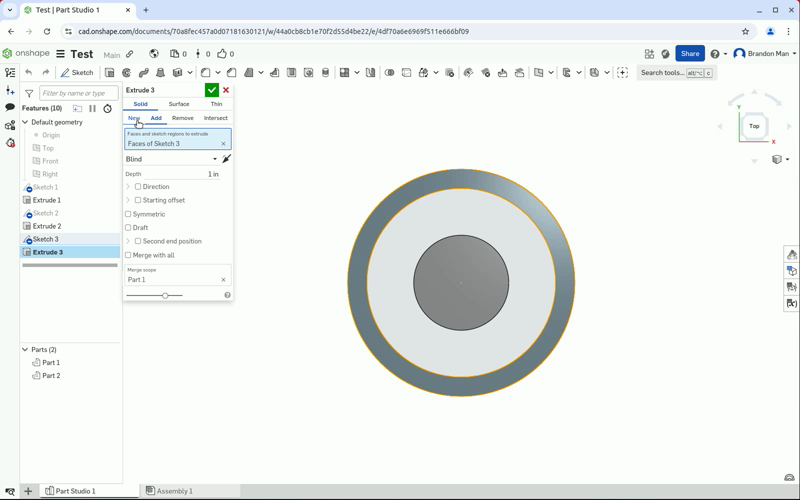
click(137, 120)
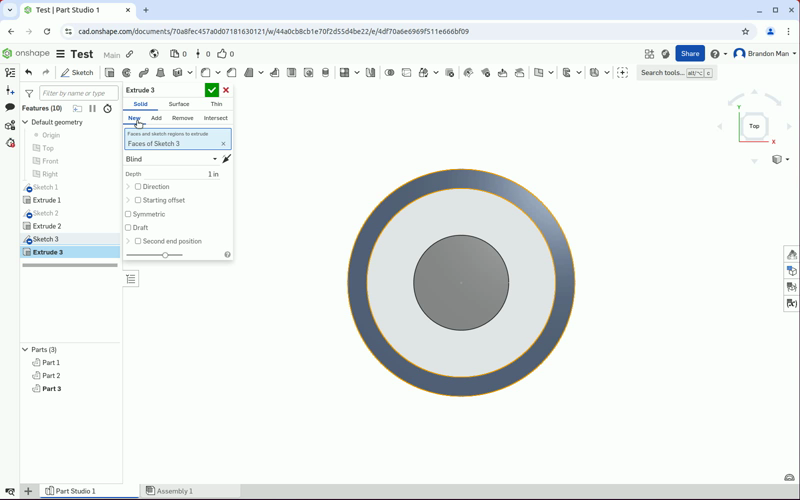
key(tab, 4)
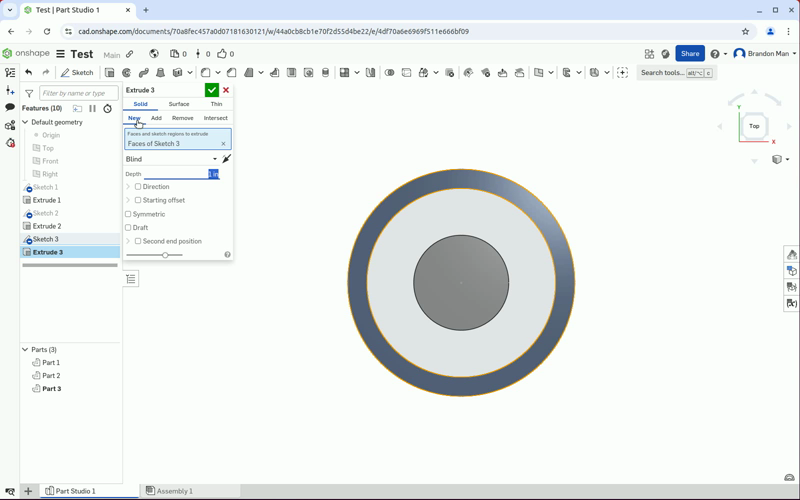
text(0.481)
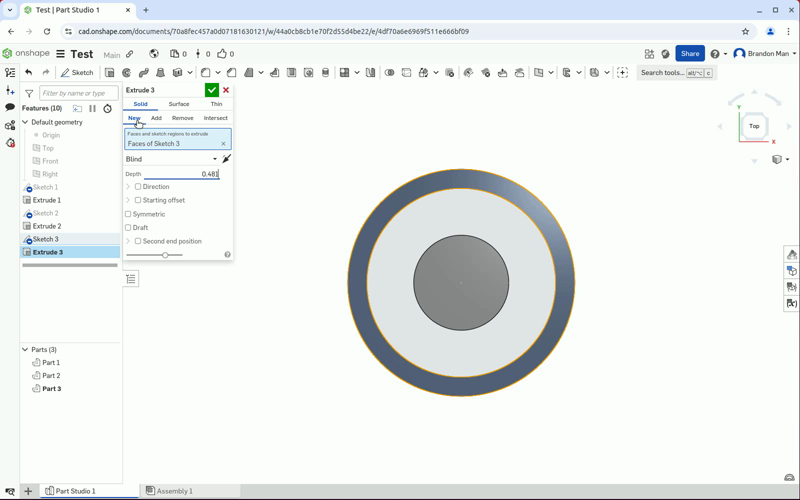
key(enter)
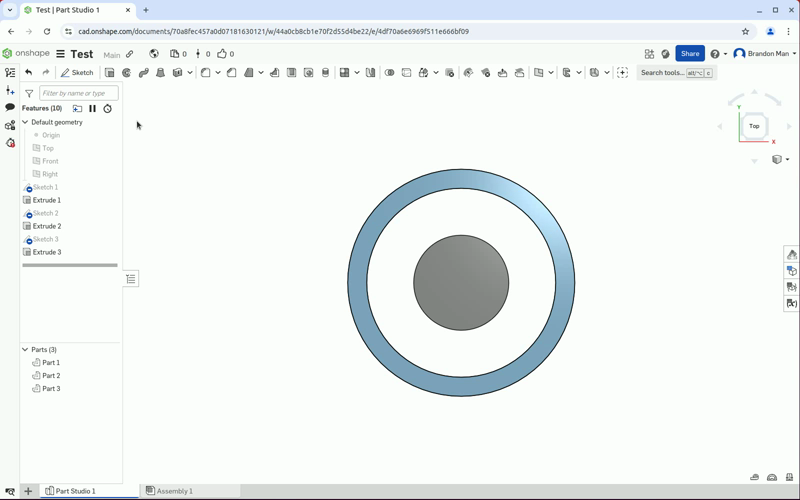
key(shift+h)
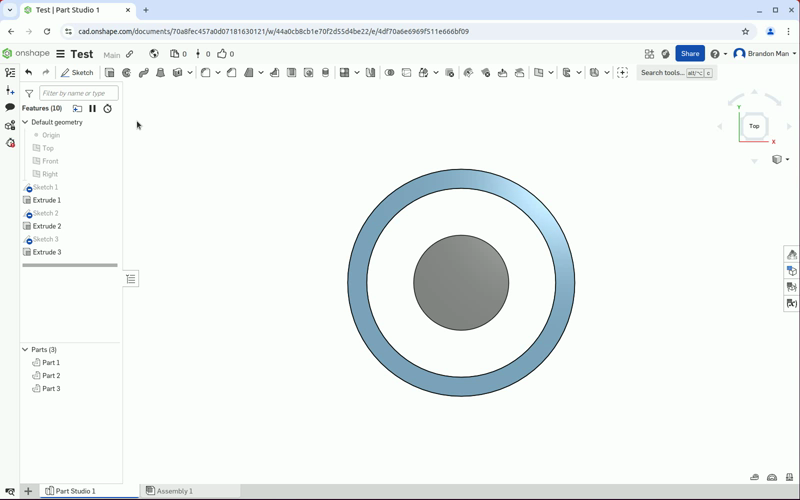
key(shift+h)
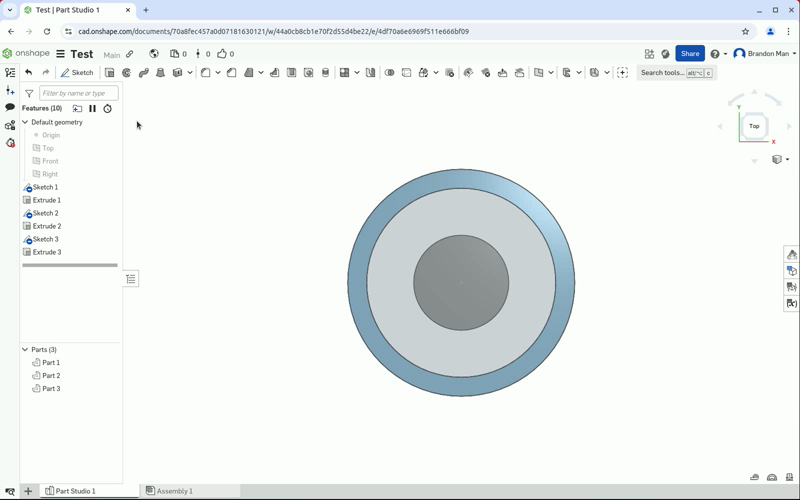
key(shift+7)
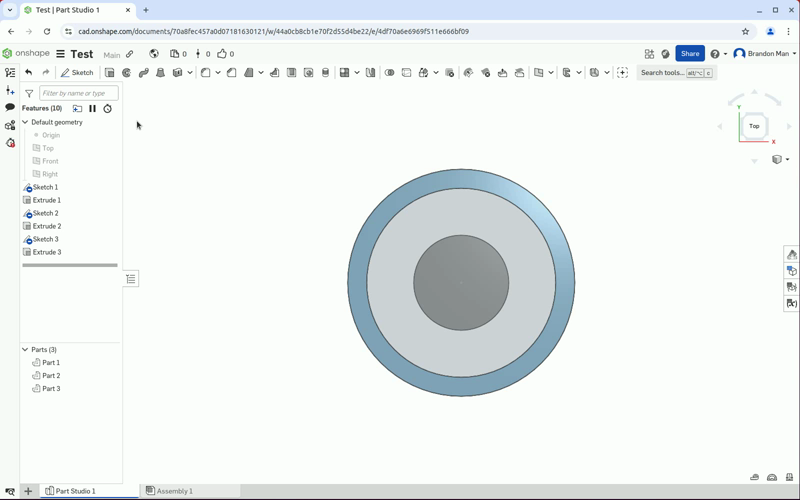
key(up, 3)
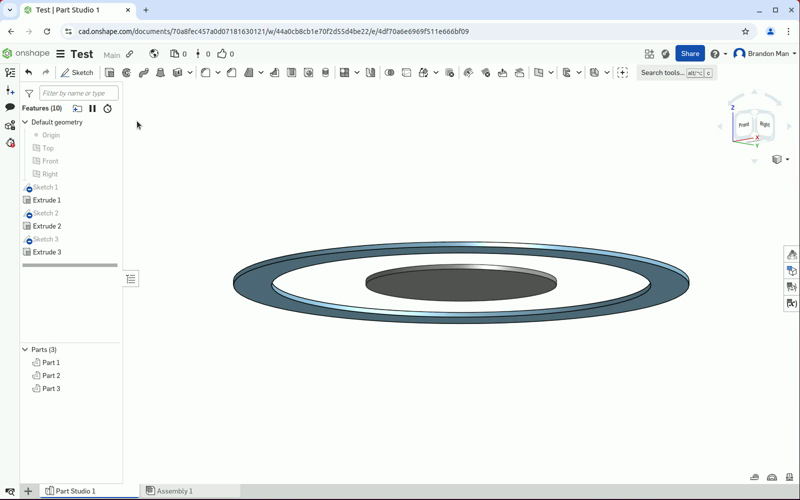
key(left, 3)
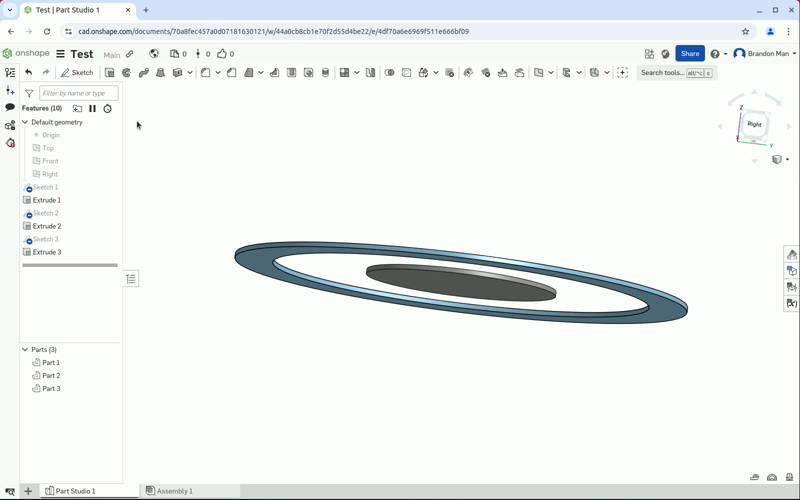
key(right, 3)
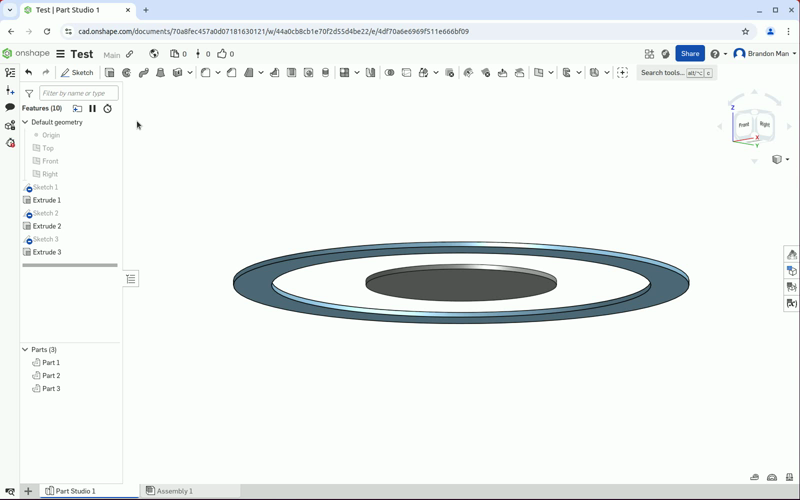
key(down, 3)
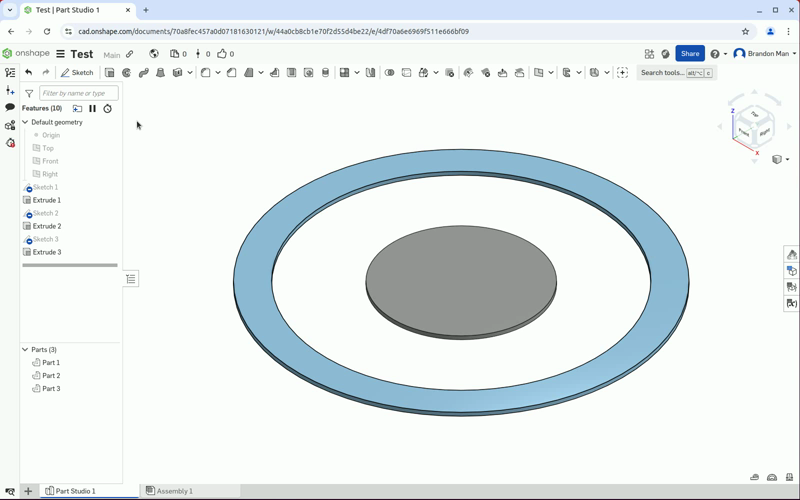
mouse_move(73, 189)
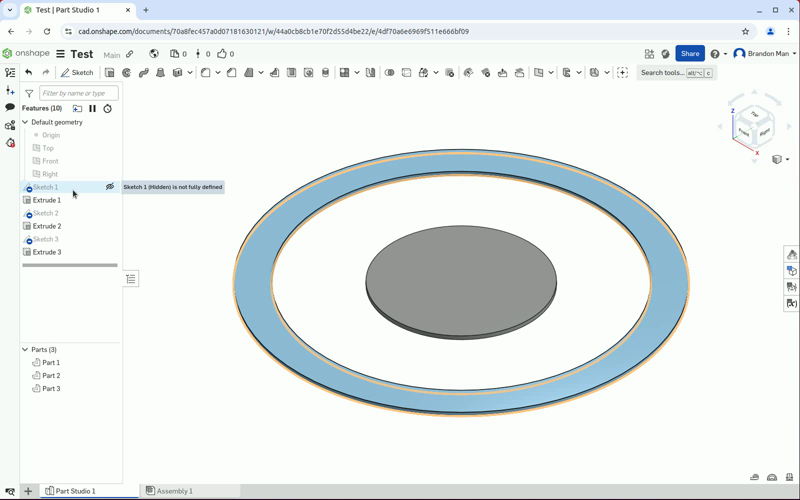
click(73, 189)